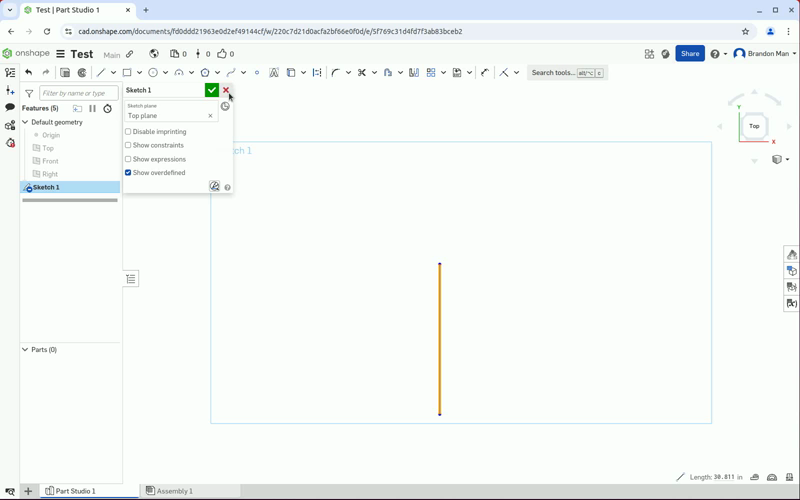
key(shift+h)
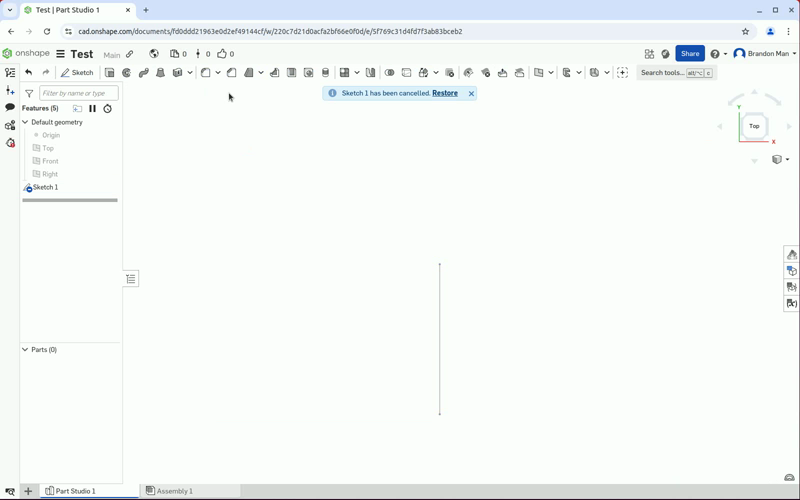
key(shift+s)
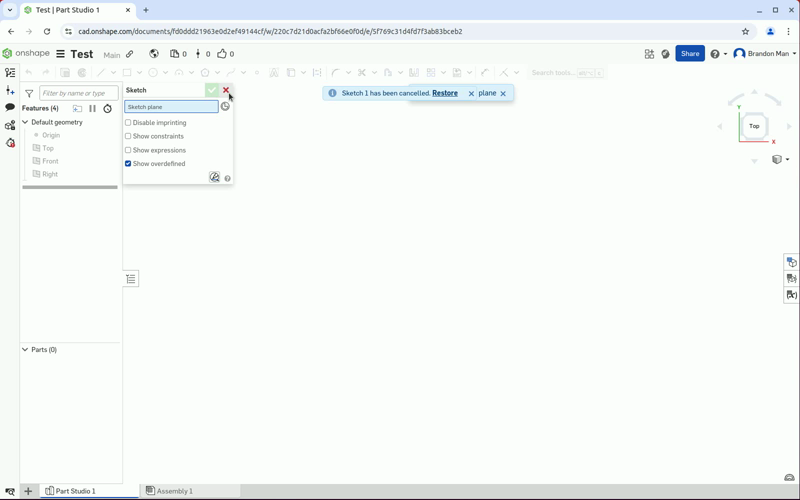
mouse_move(73, 150)
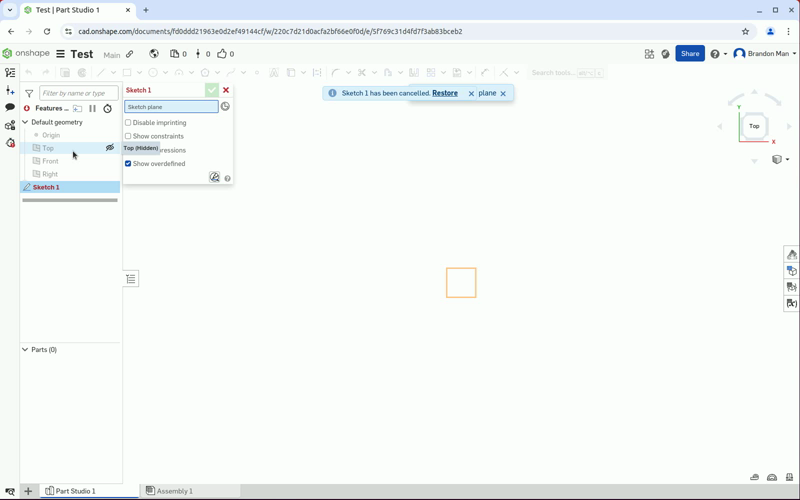
click(73, 150)
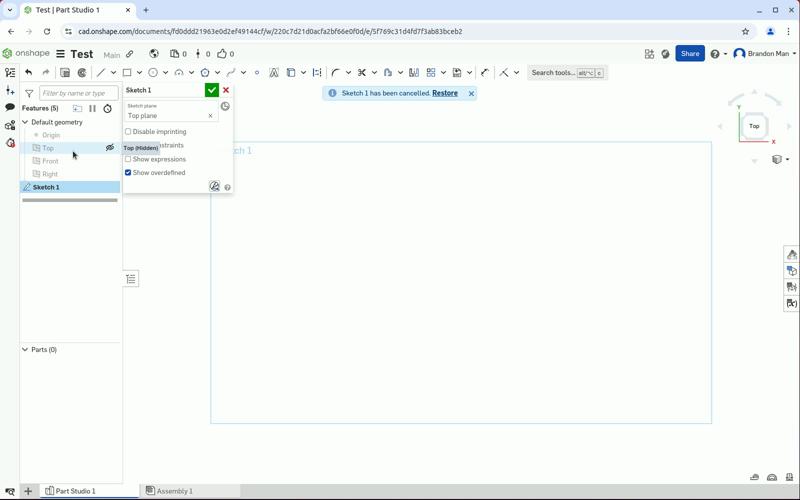
mouse_move(73, 352)
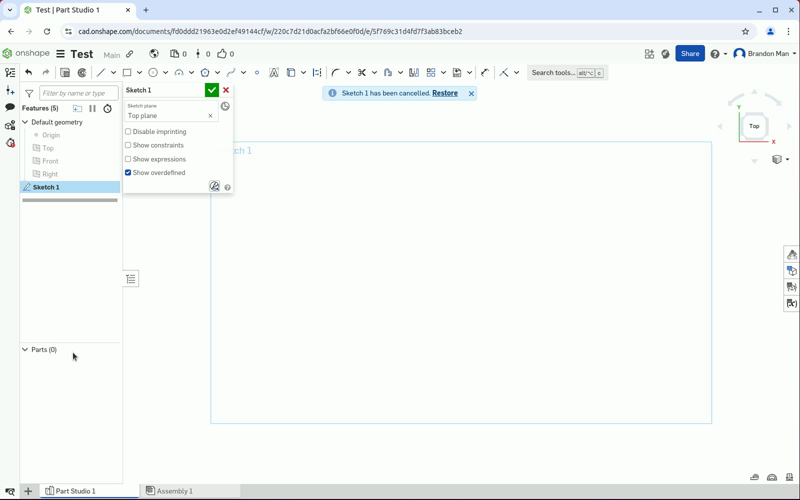
key(y)
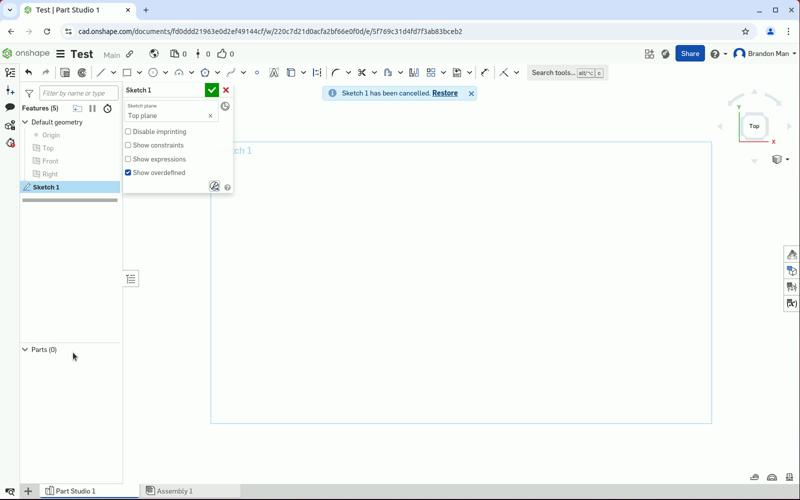
key(l)
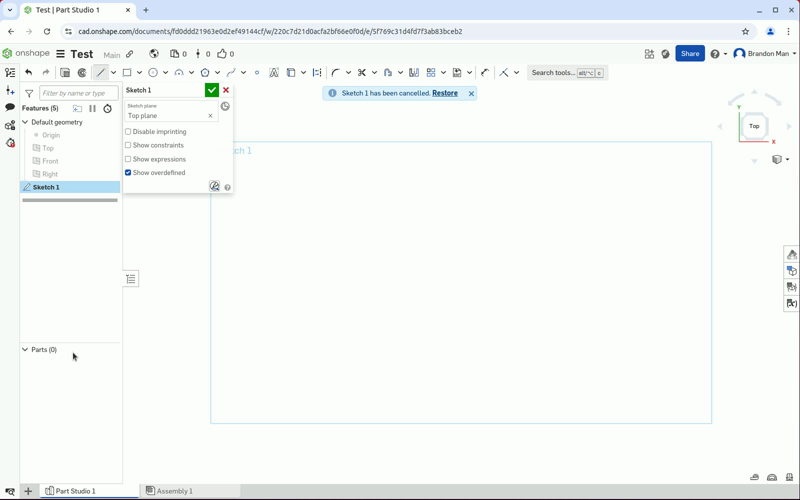
key_down(shift)
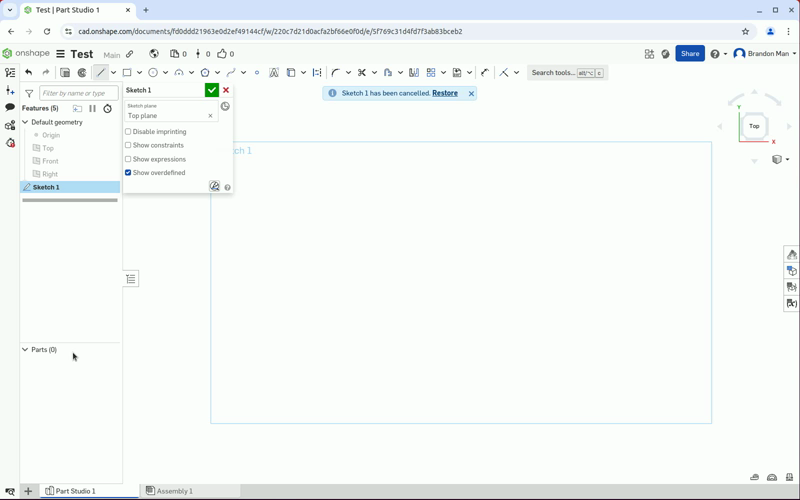
mouse_move(348, 395)
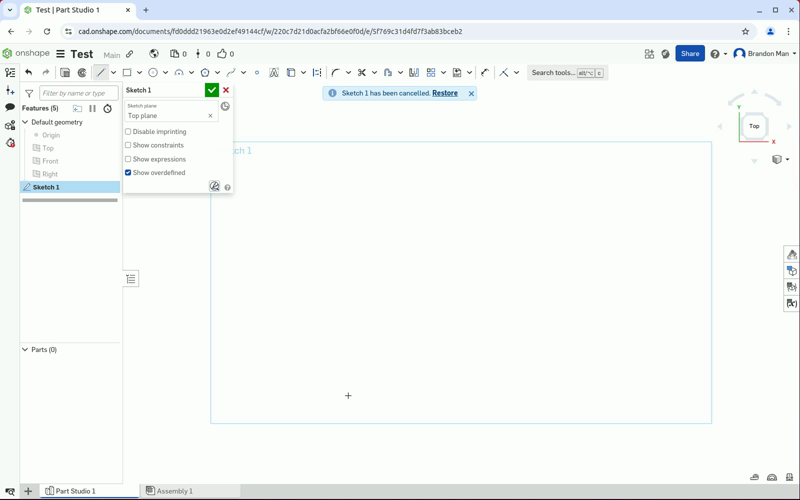
click(348, 395)
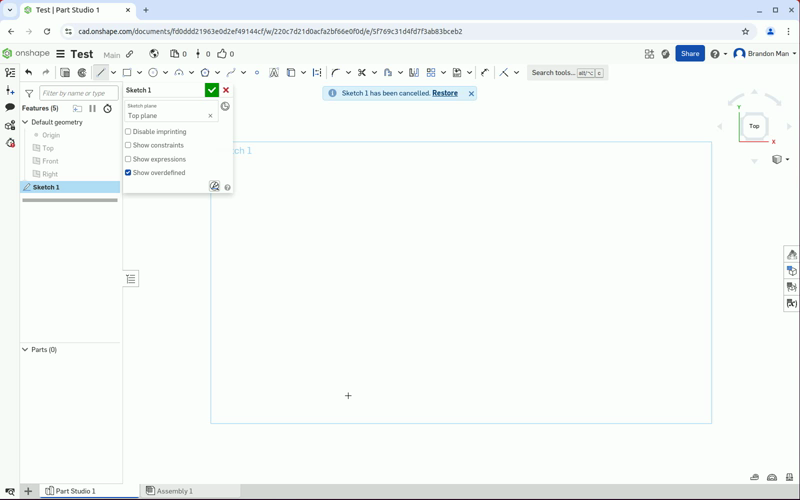
key_up(shift)
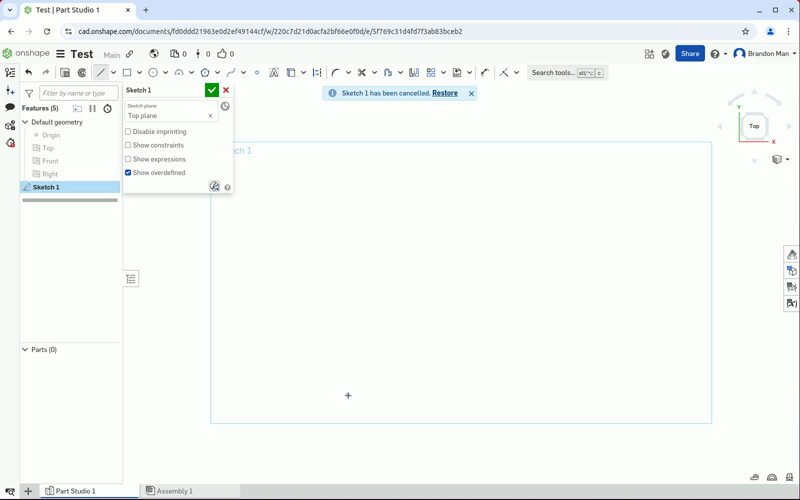
key_down(shift)
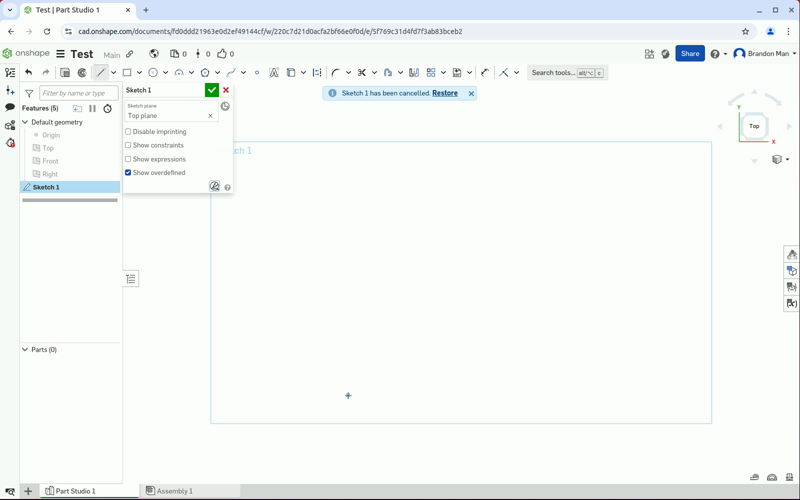
mouse_move(572, 395)
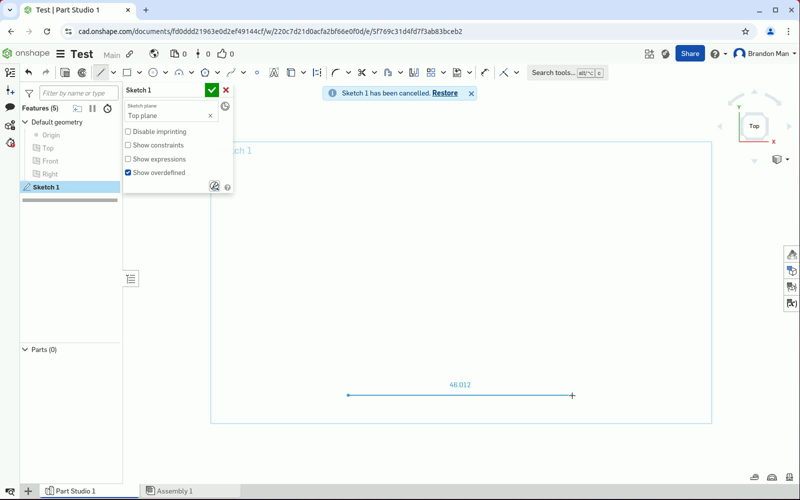
click(572, 395)
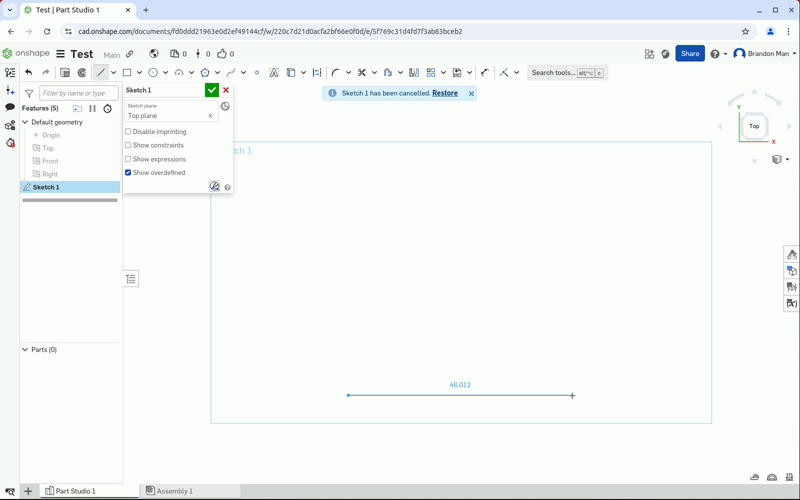
key_up(shift)
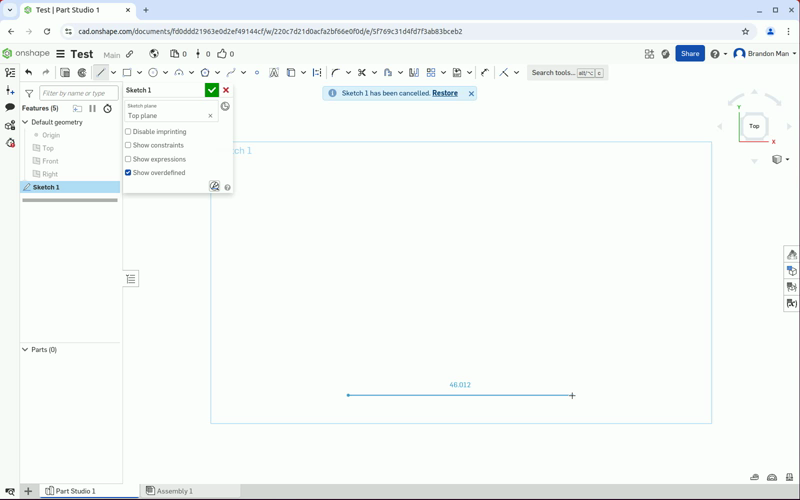
key_down(shift)
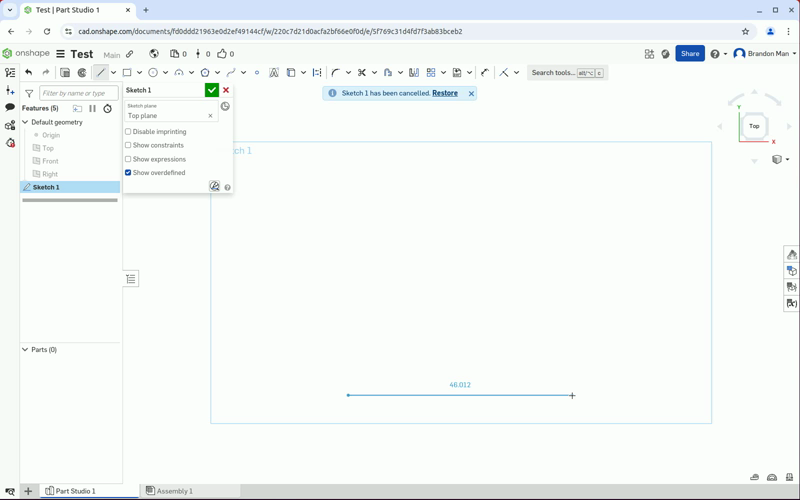
mouse_move(572, 171)
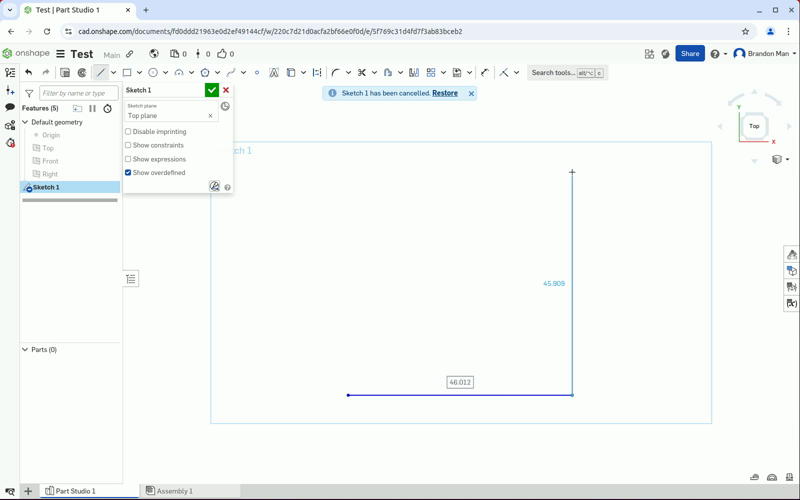
click(572, 171)
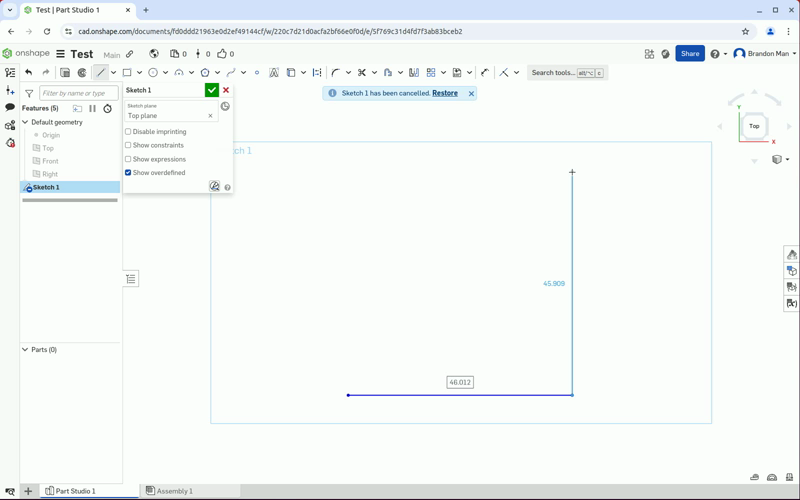
key_up(shift)
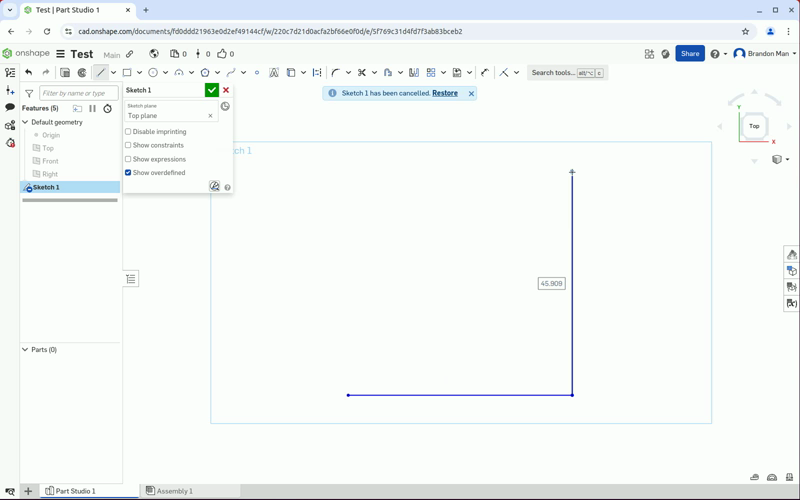
key_down(shift)
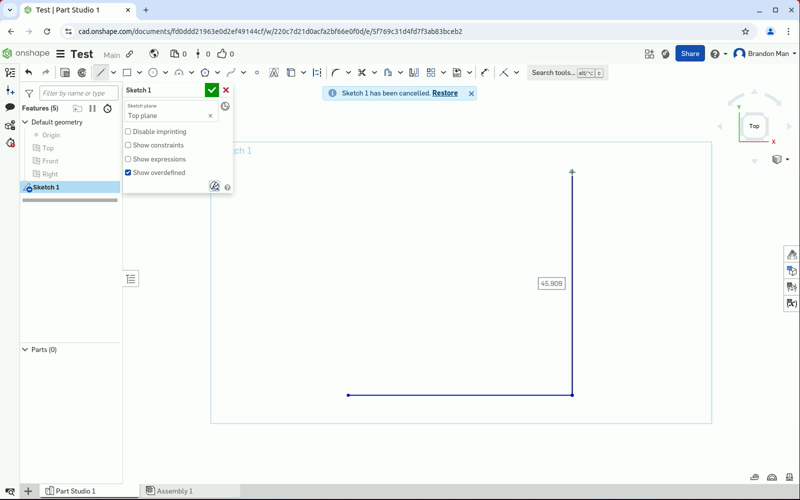
mouse_move(348, 171)
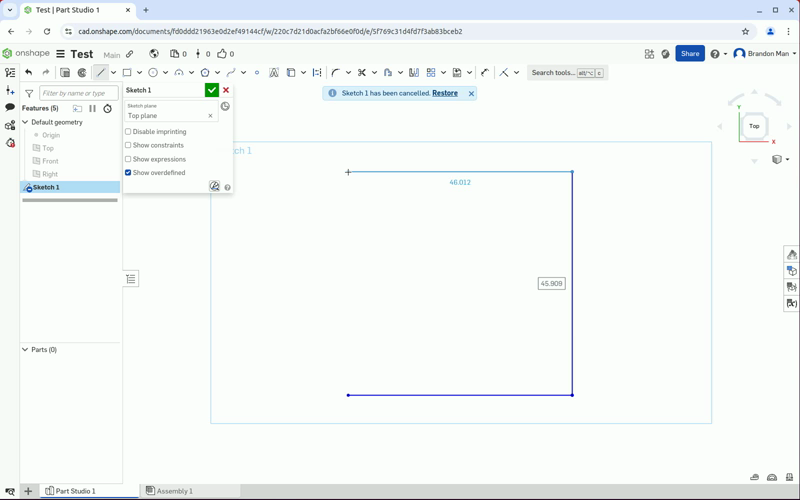
click(348, 171)
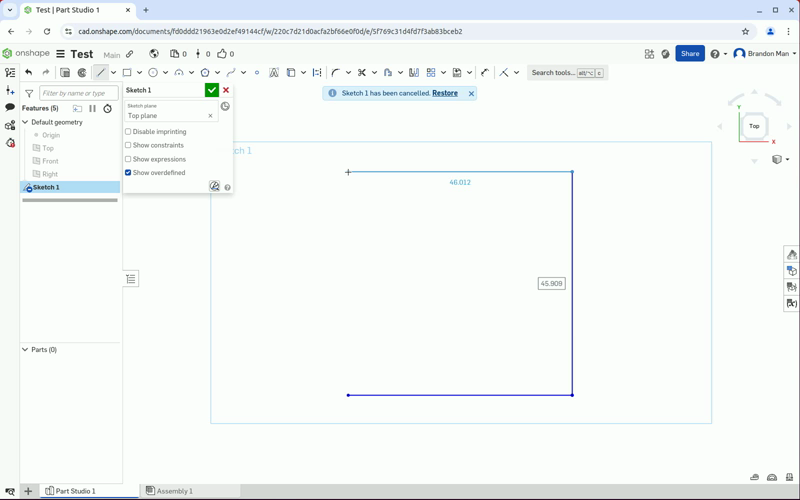
key_up(shift)
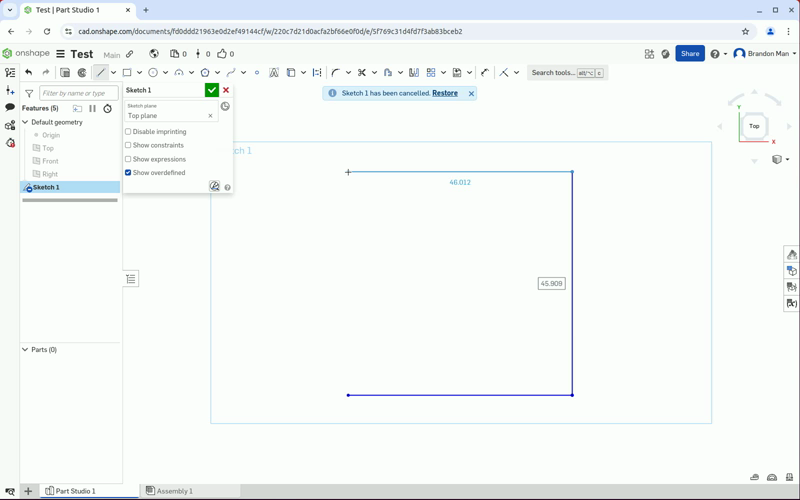
key_down(shift)
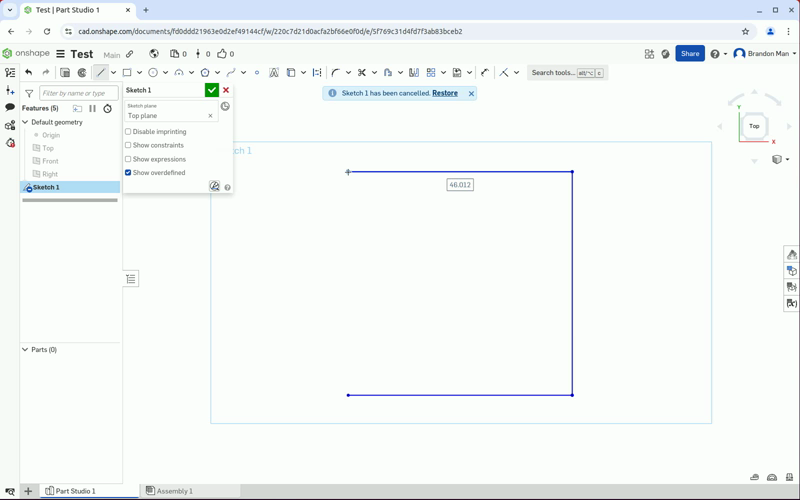
mouse_move(348, 395)
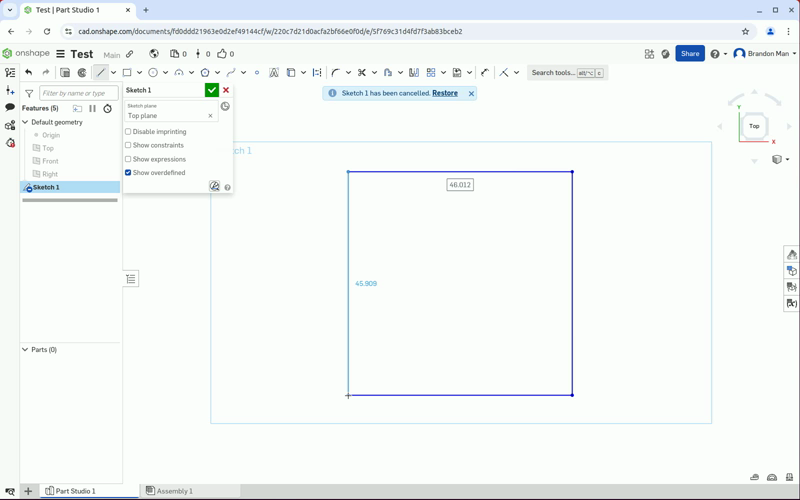
key_up(shift)
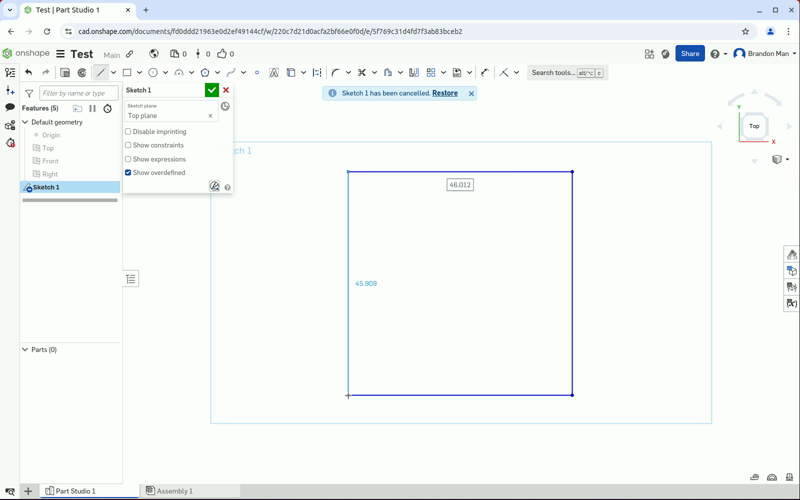
click(348, 395)
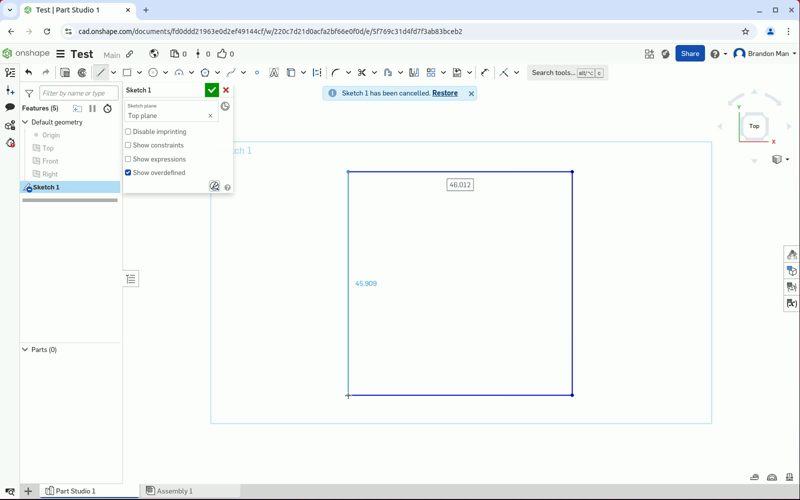
key(esc)
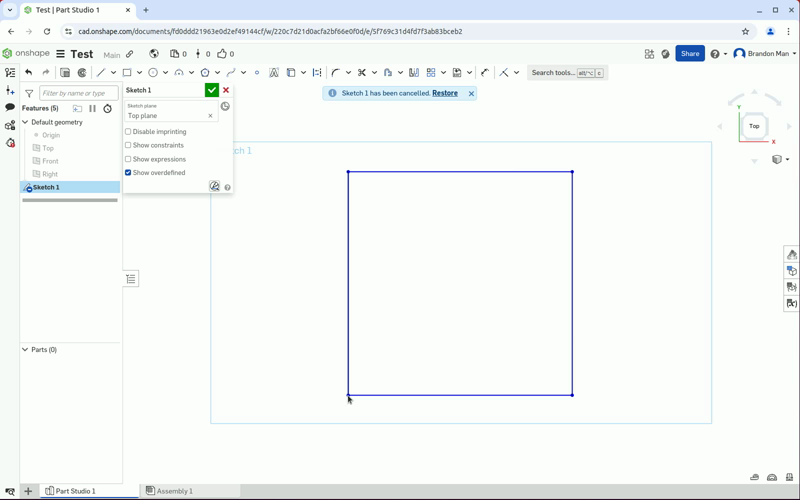
mouse_move(442, 251)
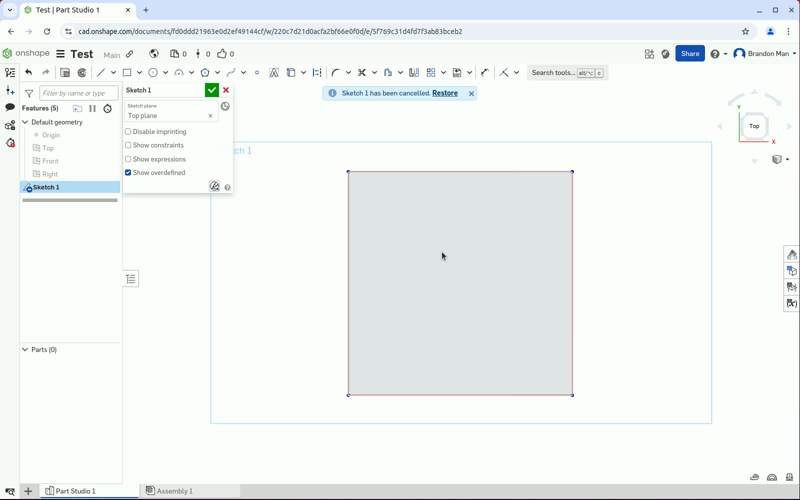
click(442, 251)
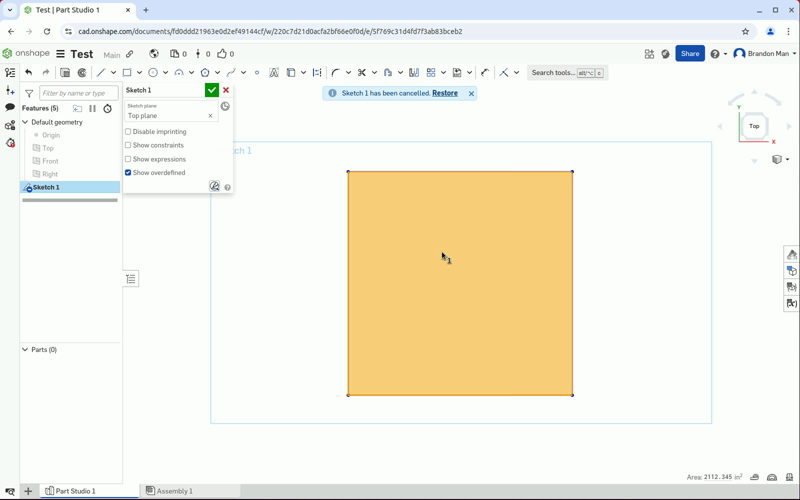
mouse_move(73, 352)
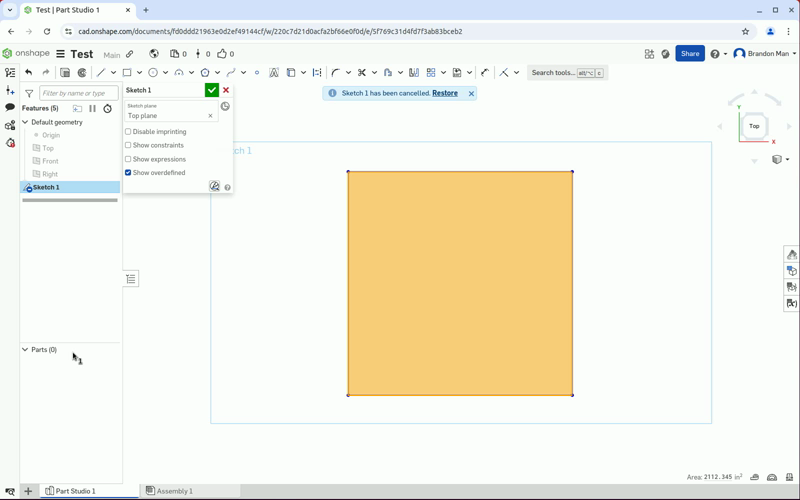
key(shift+y)
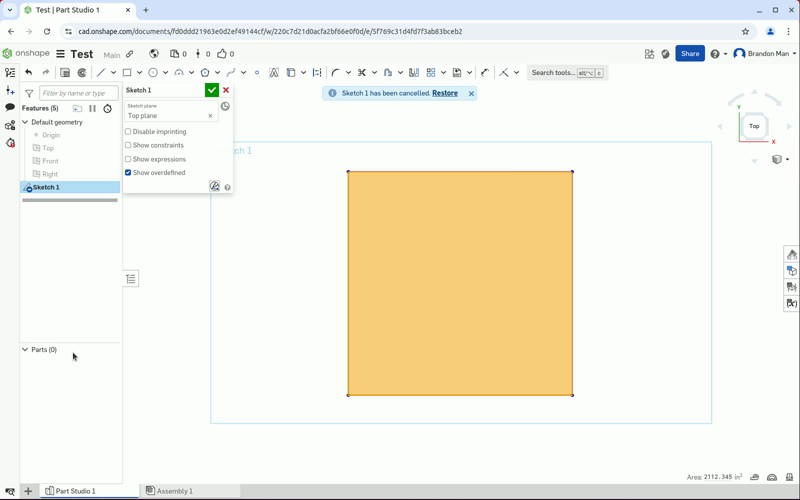
key(shift+e)
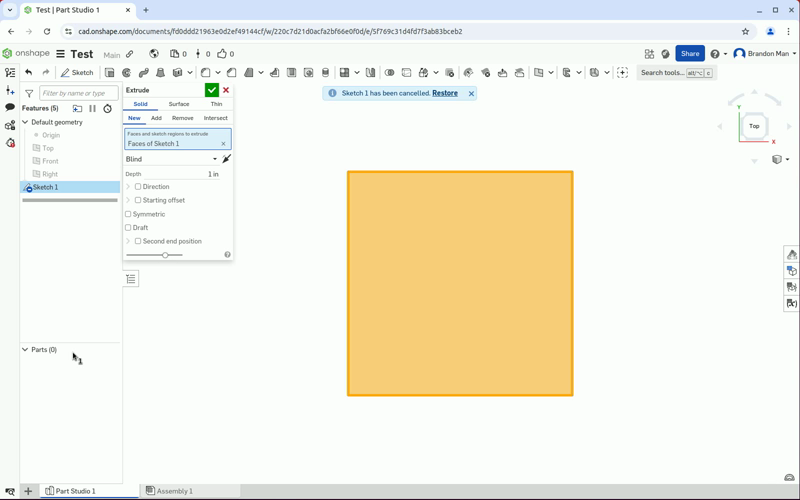
mouse_move(143, 106)
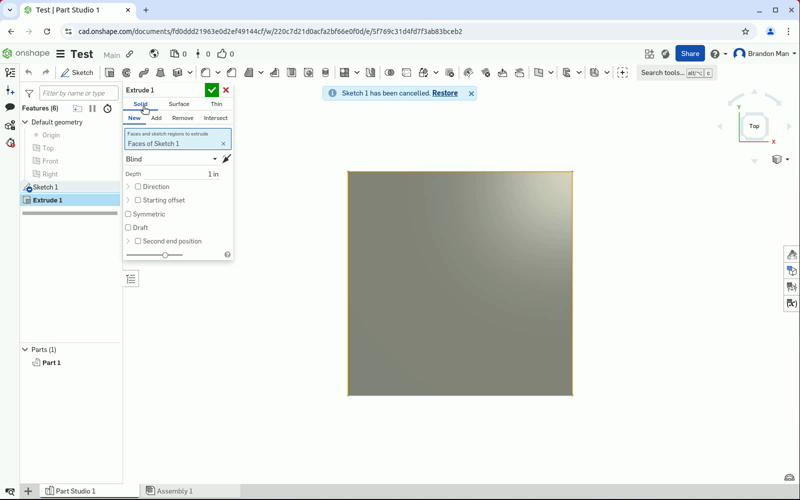
click(143, 106)
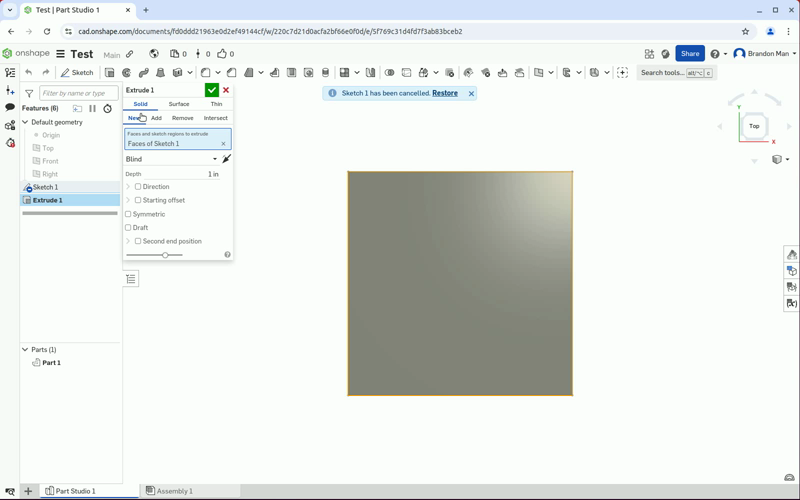
mouse_move(137, 120)
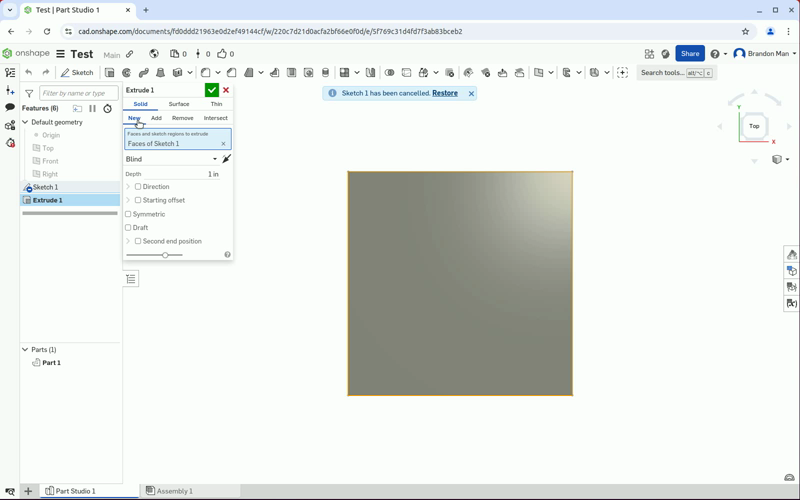
click(137, 120)
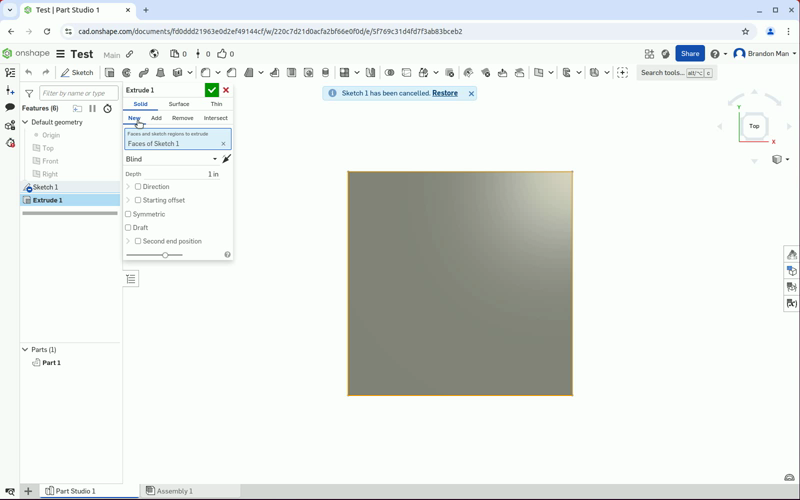
key(tab, 4)
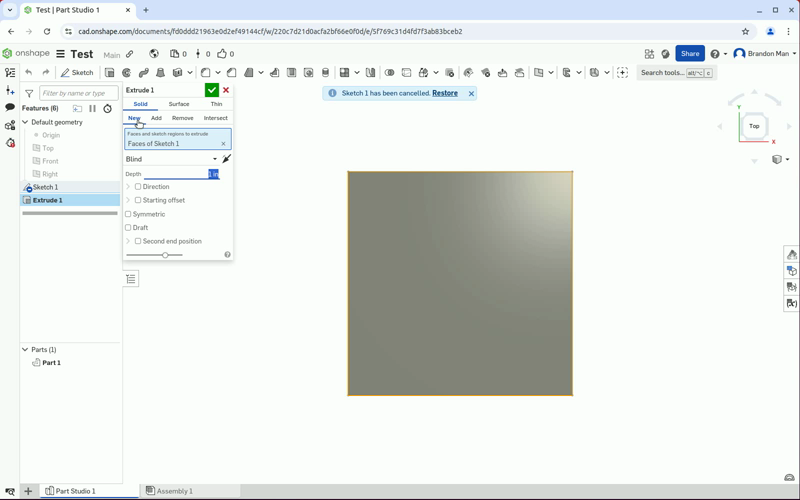
text(3.851)
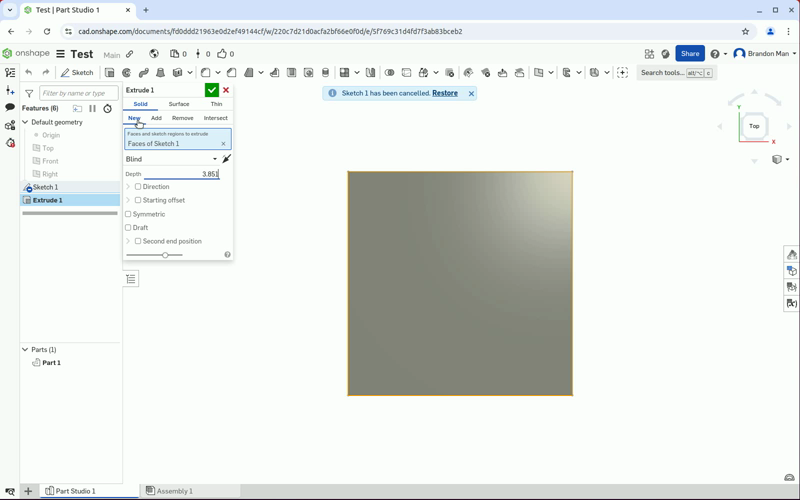
key(enter)
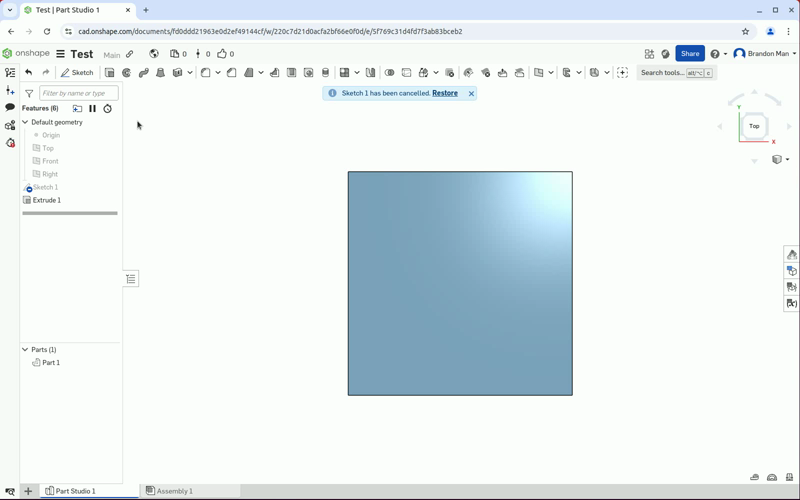
key(shift+h)
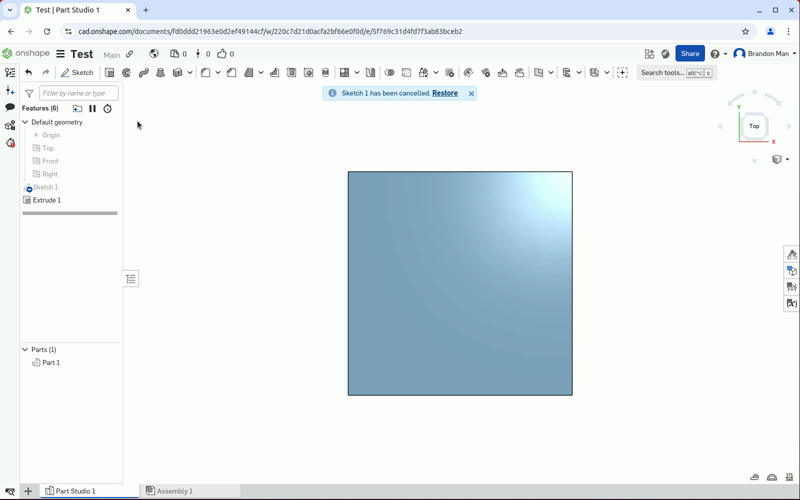
key(shift+h)
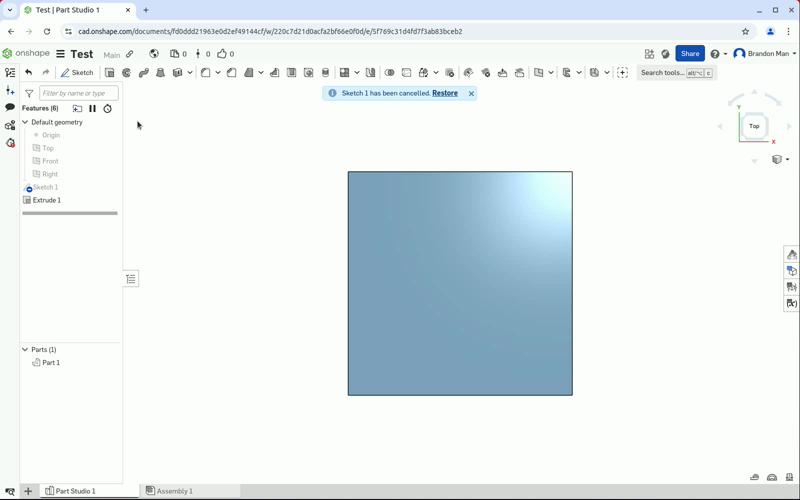
mouse_move(73, 189)
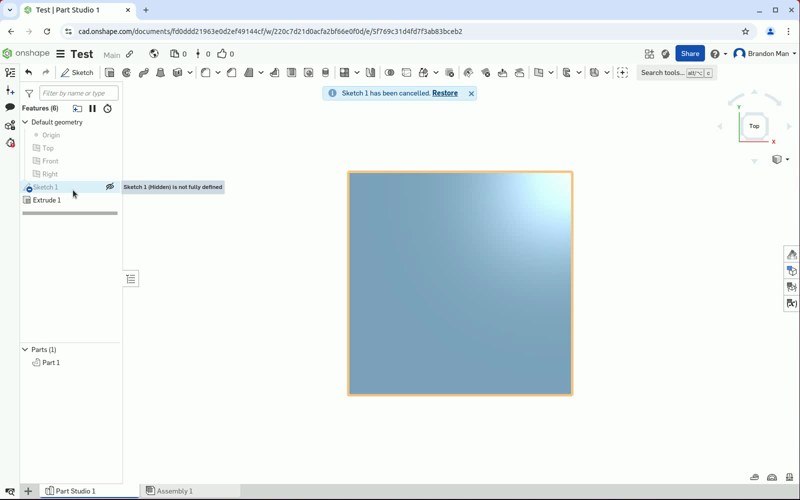
click(73, 189)
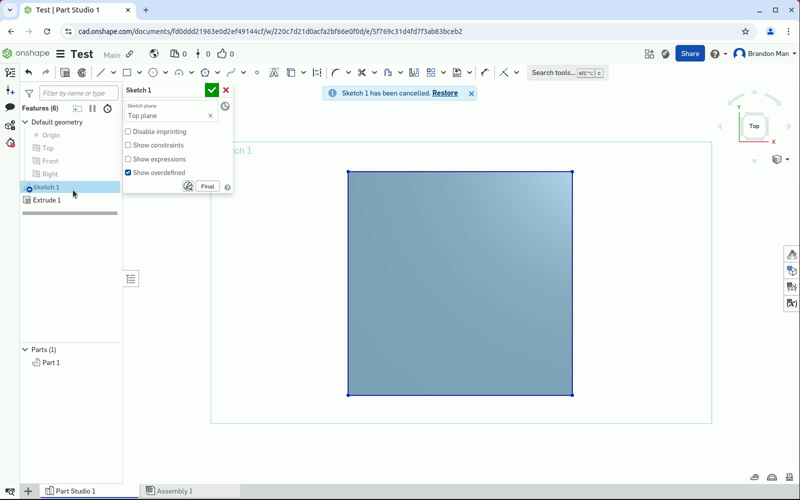
mouse_move(229, 92)
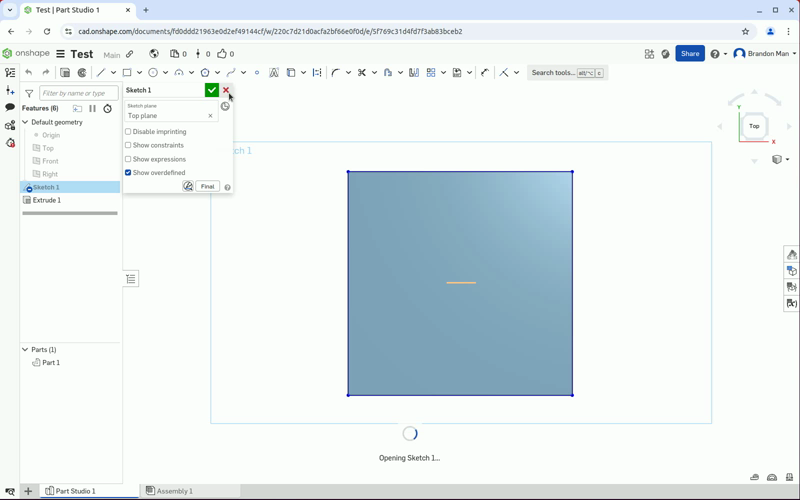
click(229, 92)
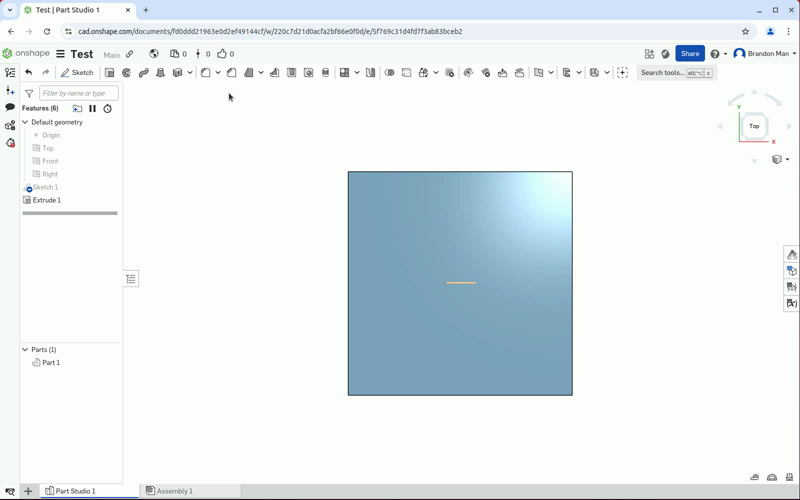
mouse_move(541, 75)
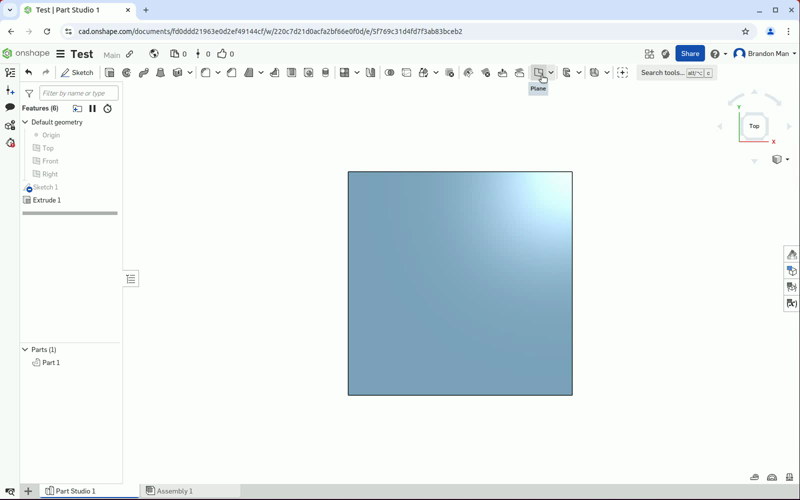
click(541, 75)
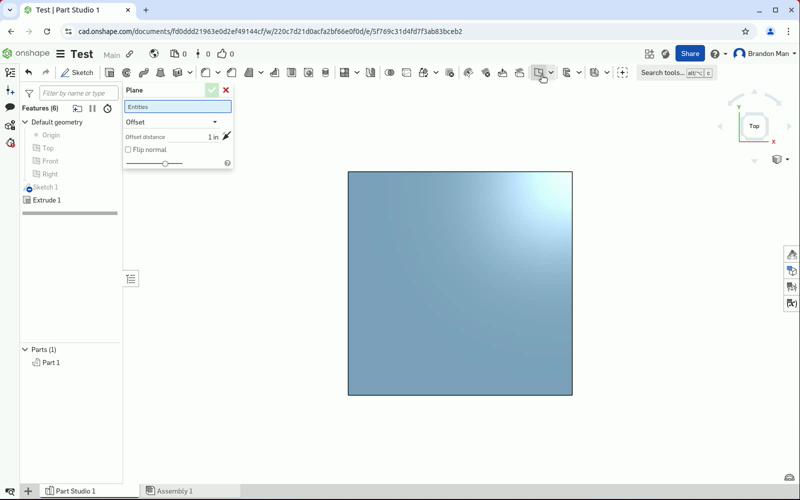
mouse_move(73, 150)
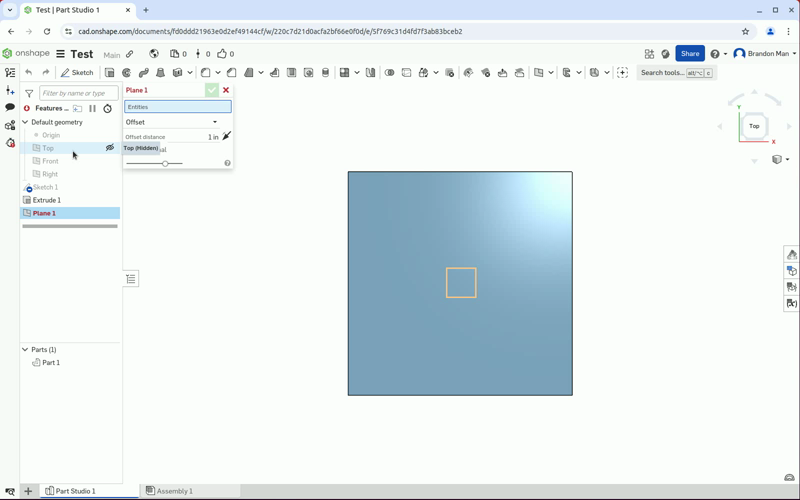
click(73, 150)
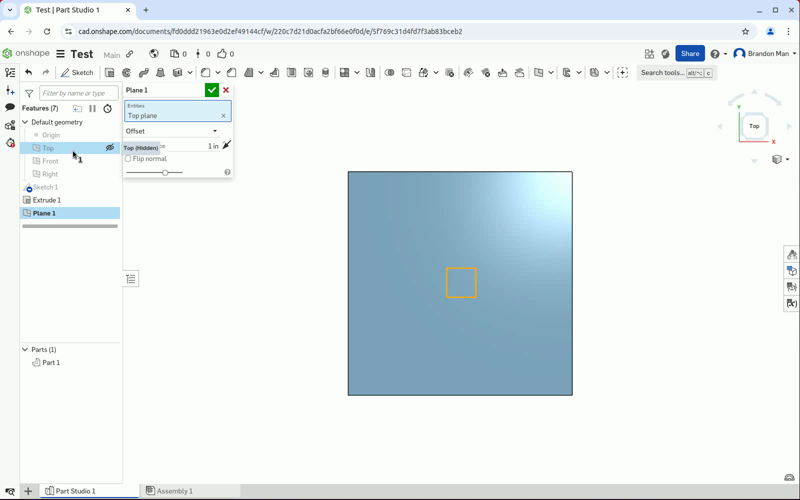
key(tab, 2)
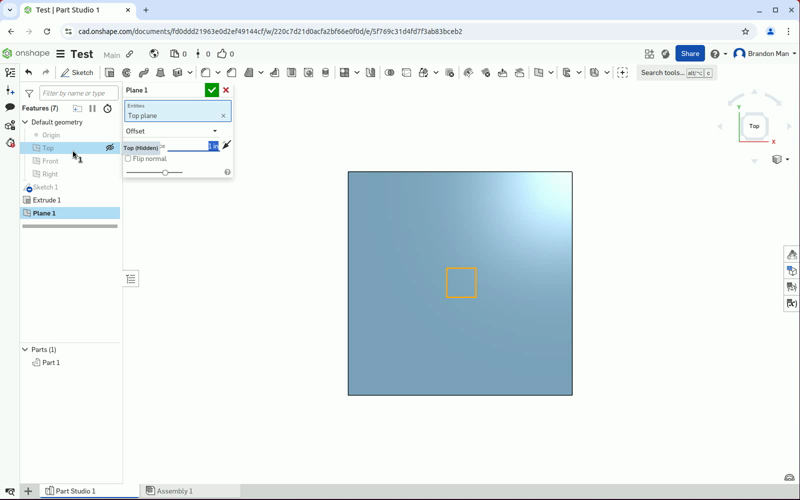
text(3.851)
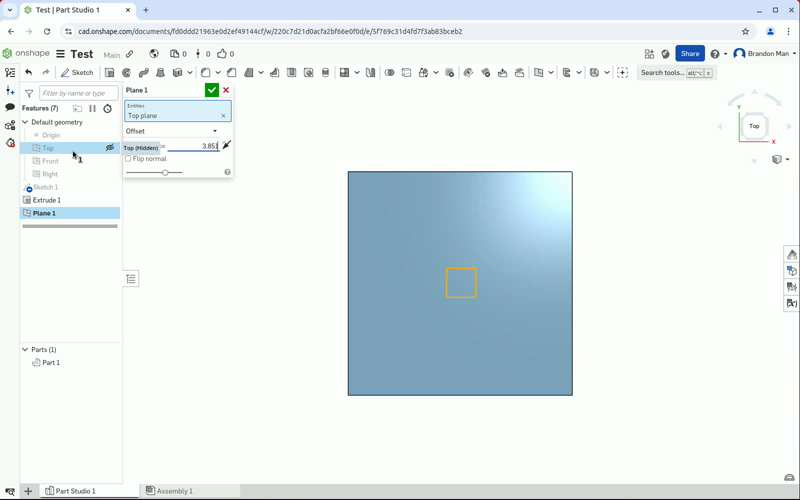
key(enter, 2)
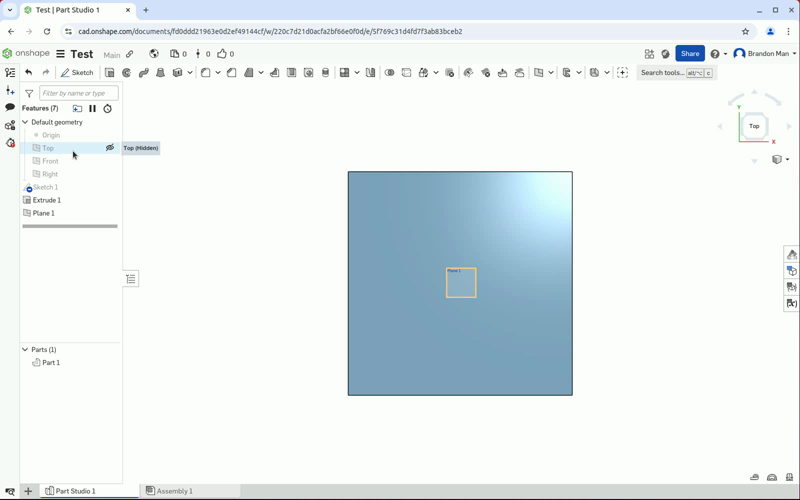
key(shift+s)
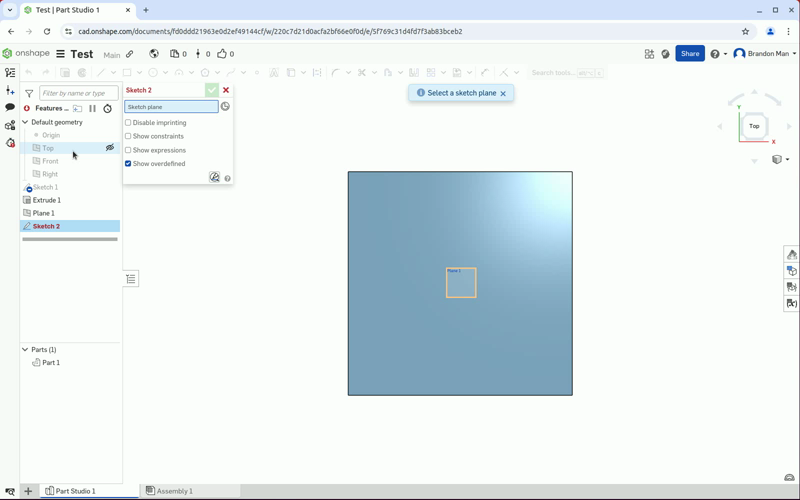
mouse_move(73, 215)
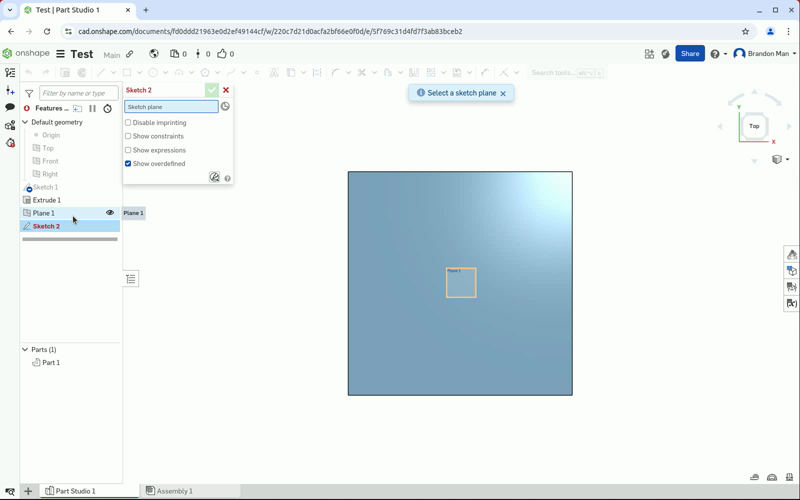
click(73, 215)
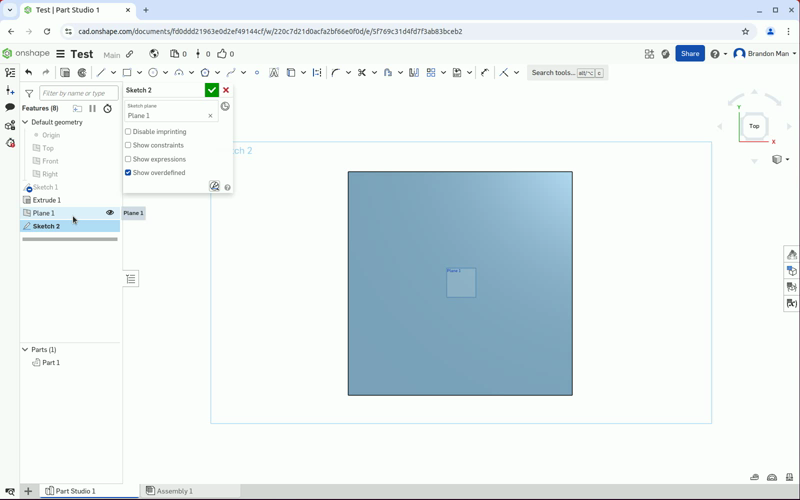
mouse_move(73, 352)
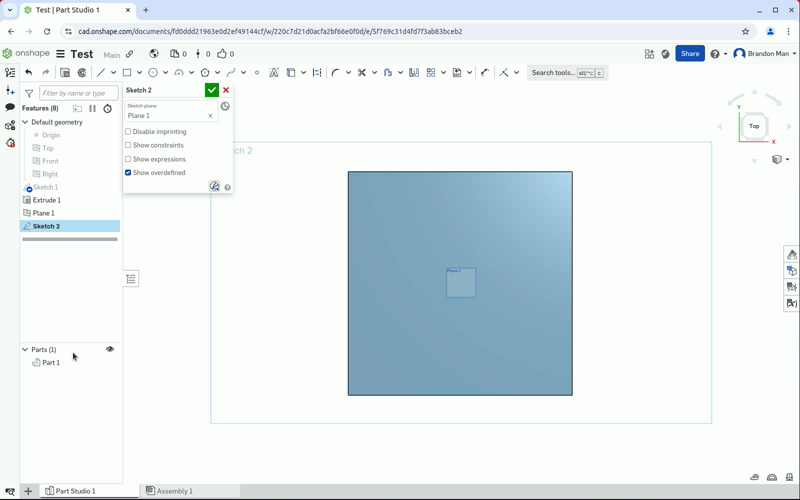
key(y)
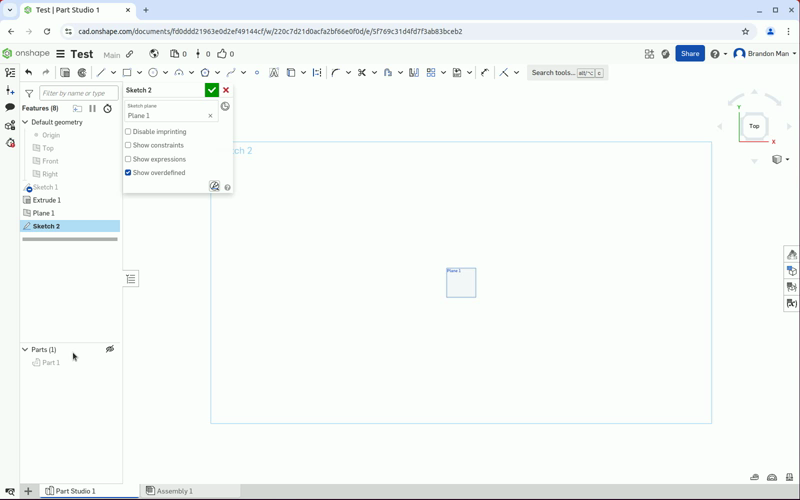
key(l)
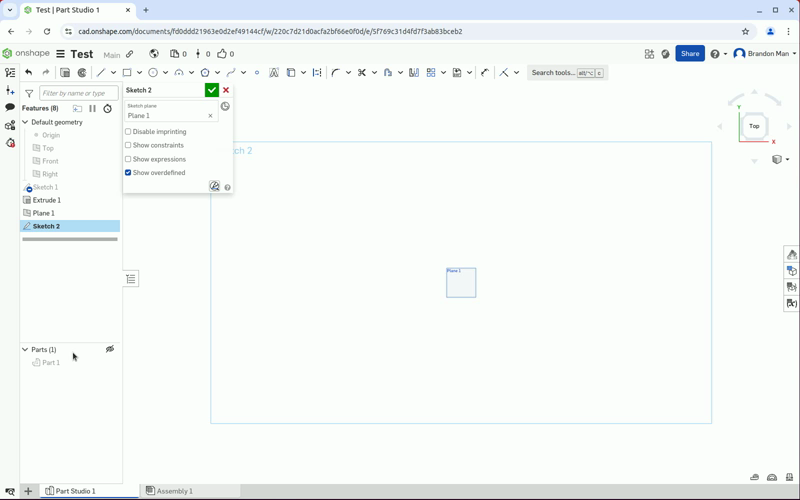
key_down(shift)
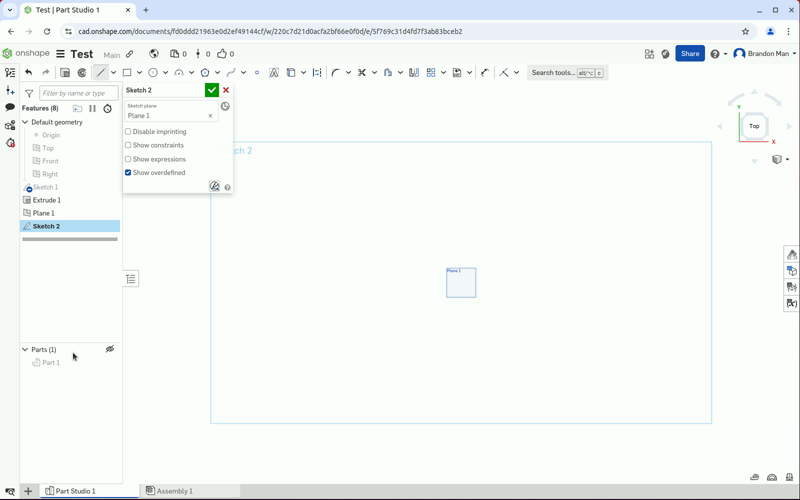
mouse_move(545, 395)
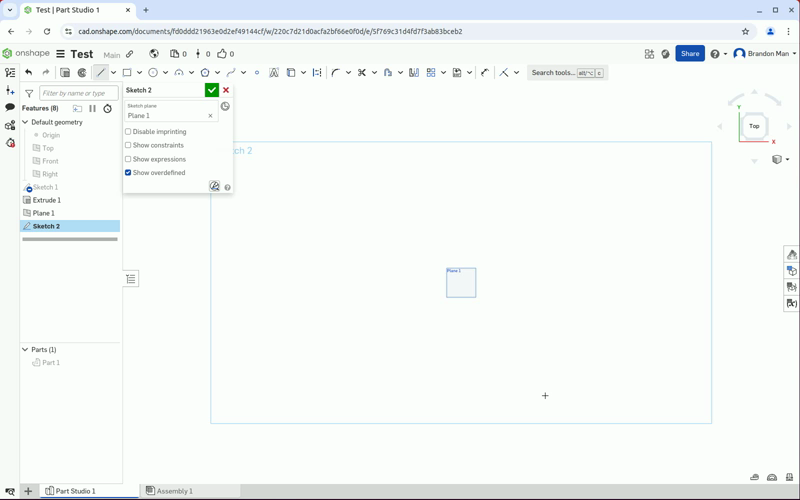
click(545, 395)
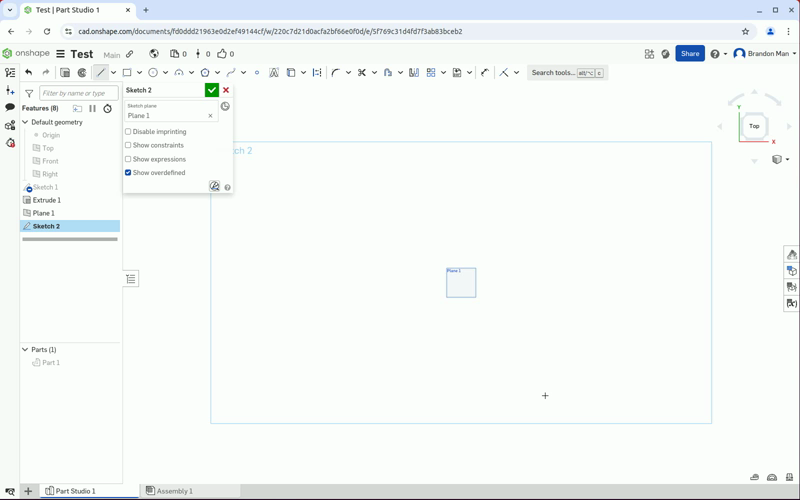
key_up(shift)
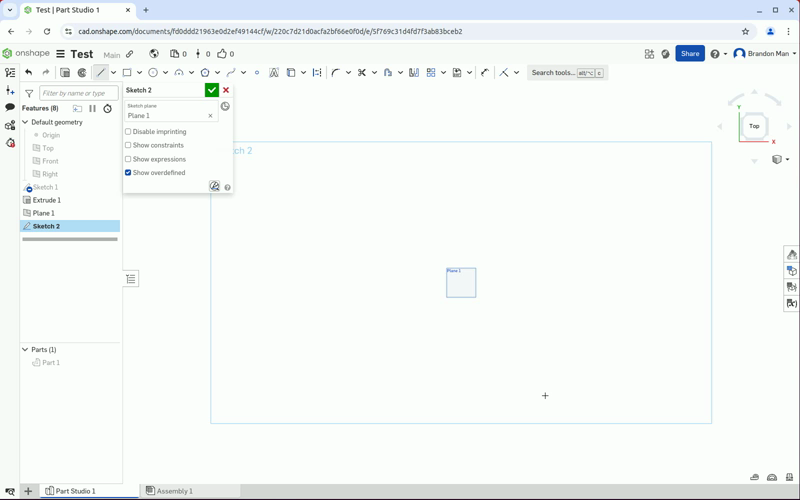
key_down(shift)
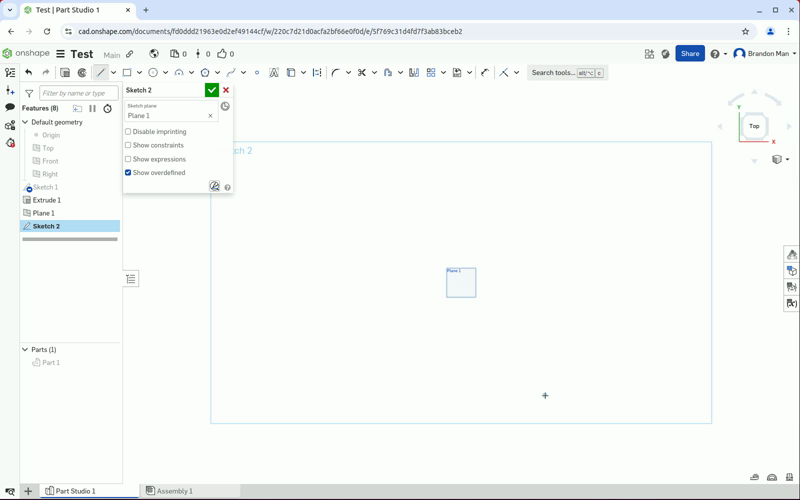
mouse_move(575, 395)
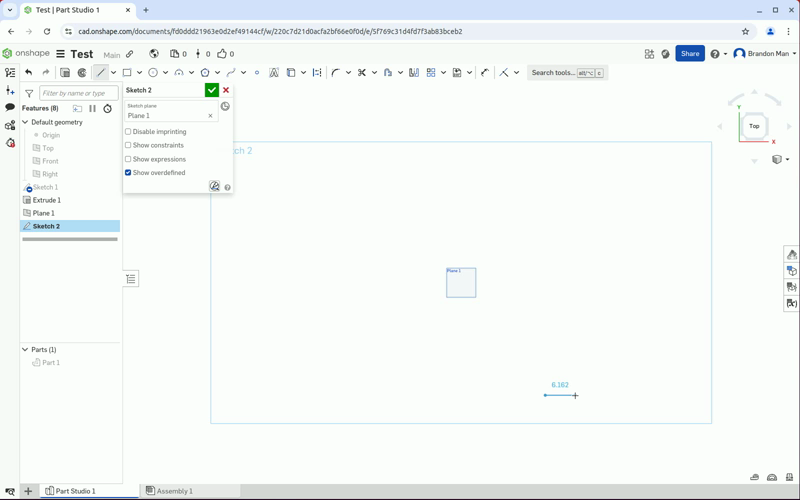
mouse_move(574, 395)
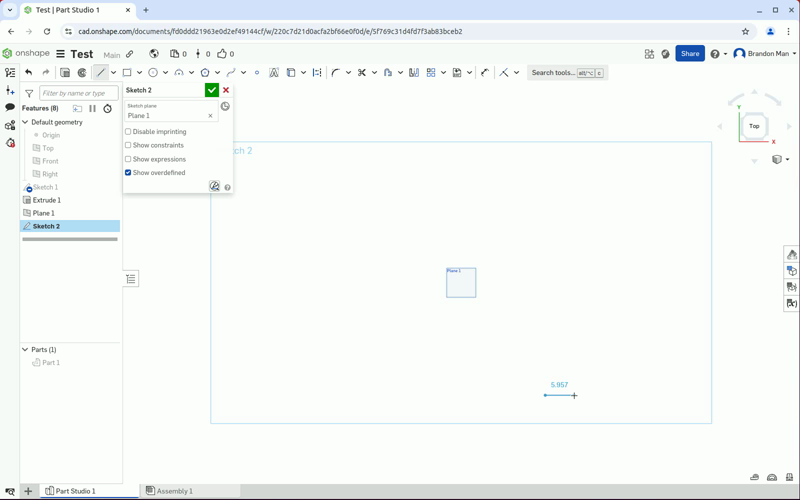
click(574, 395)
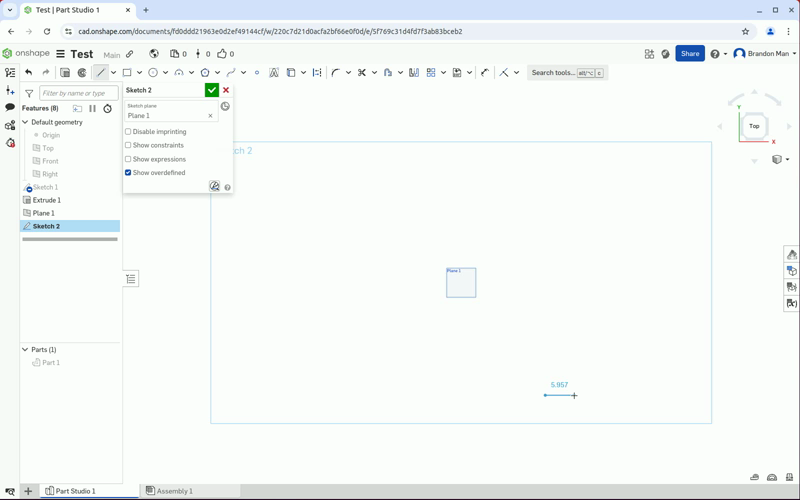
key_up(shift)
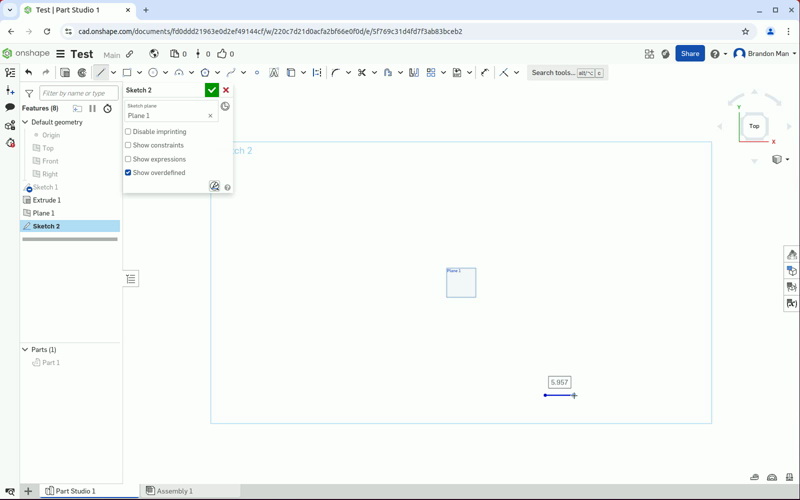
key_down(shift)
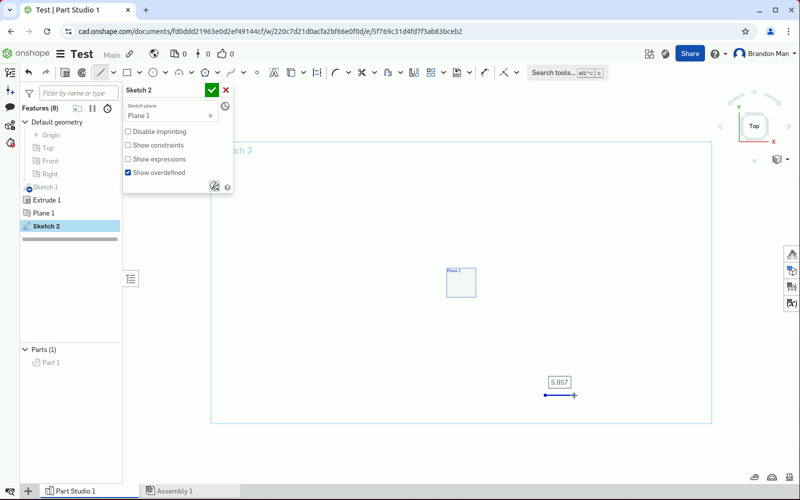
mouse_move(589, 395)
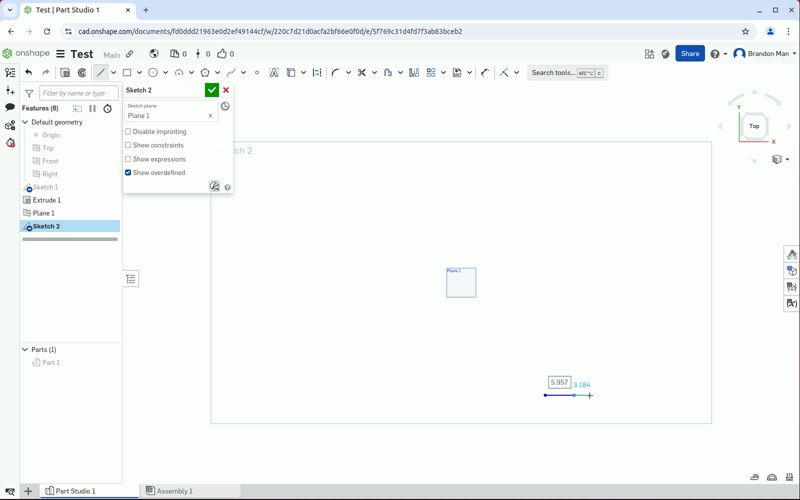
mouse_move(574, 366)
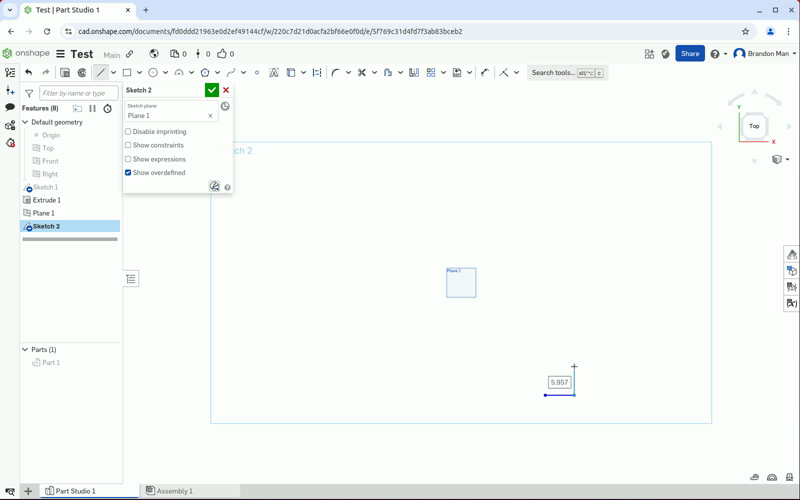
click(574, 366)
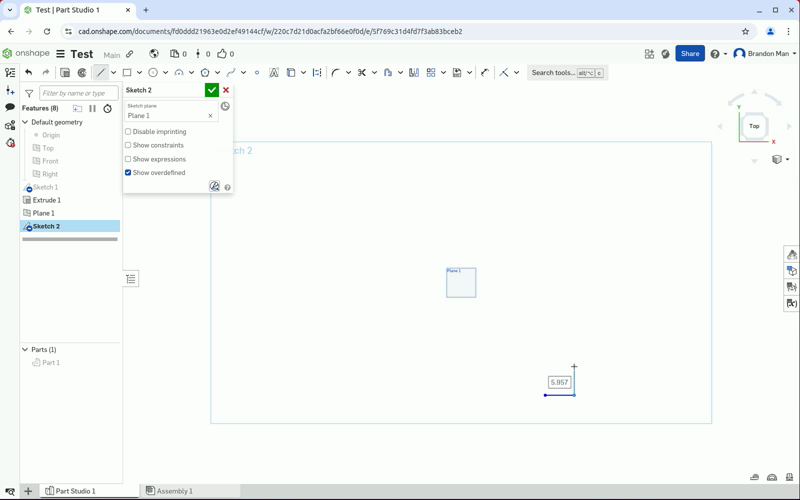
key_up(shift)
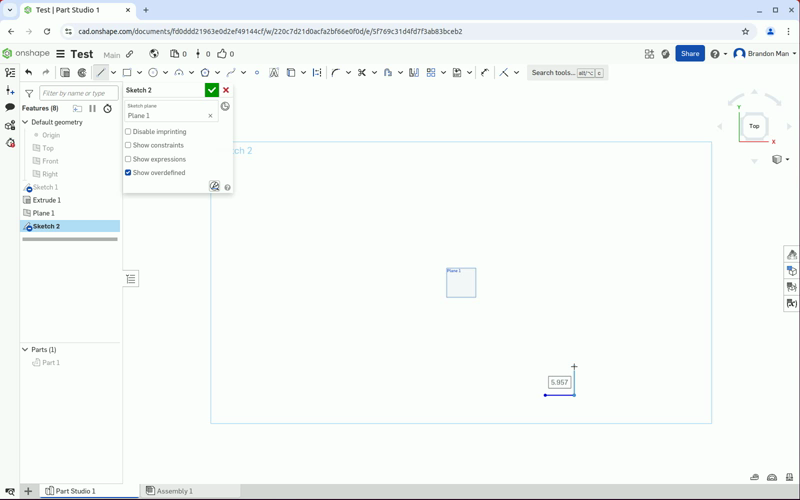
key_down(shift)
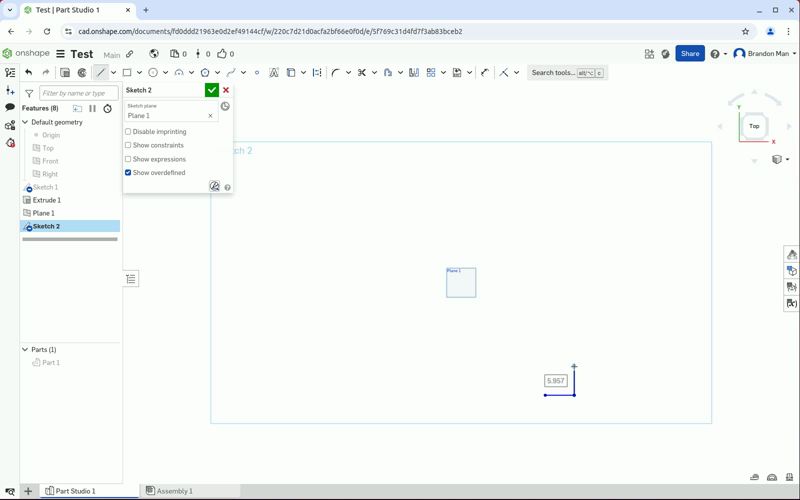
mouse_move(589, 366)
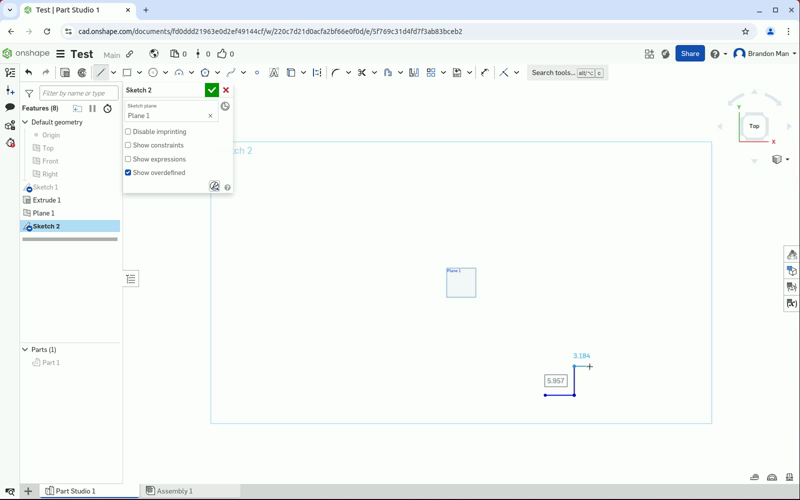
mouse_move(545, 366)
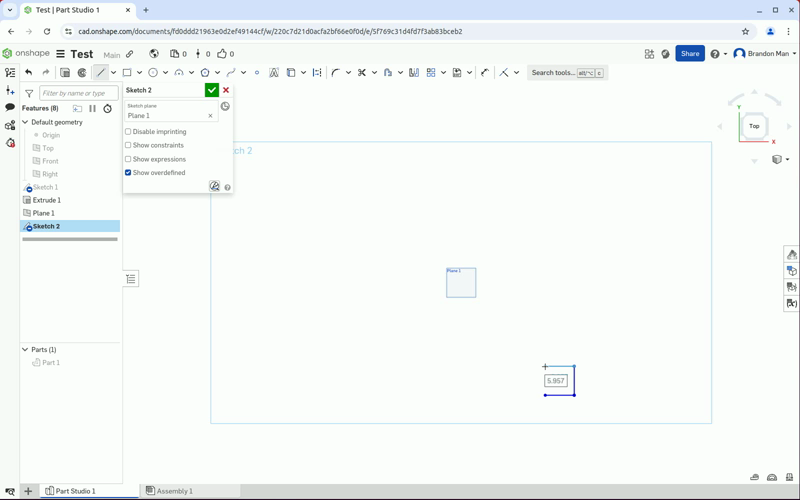
click(545, 366)
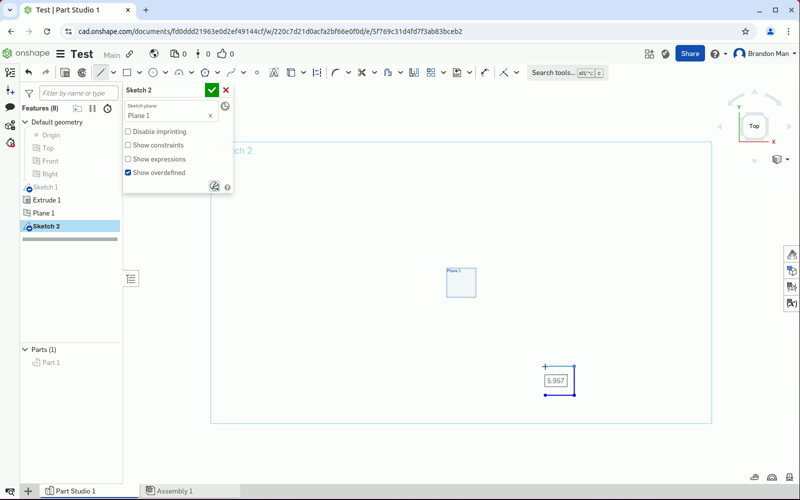
key_up(shift)
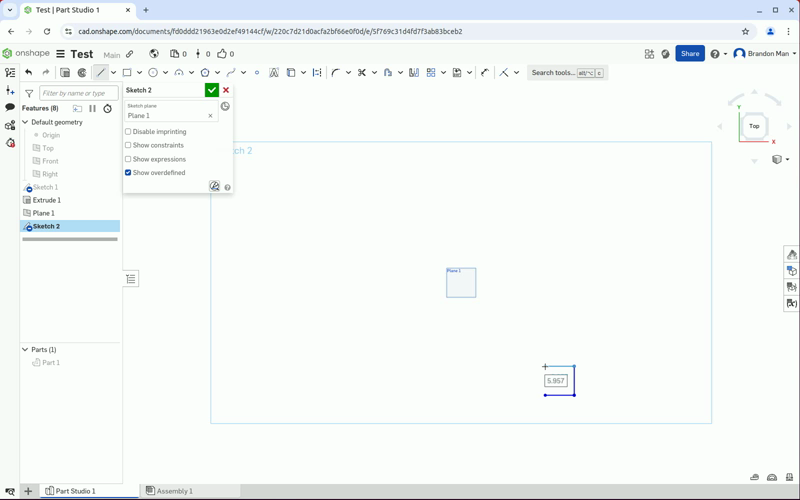
mouse_move(575, 366)
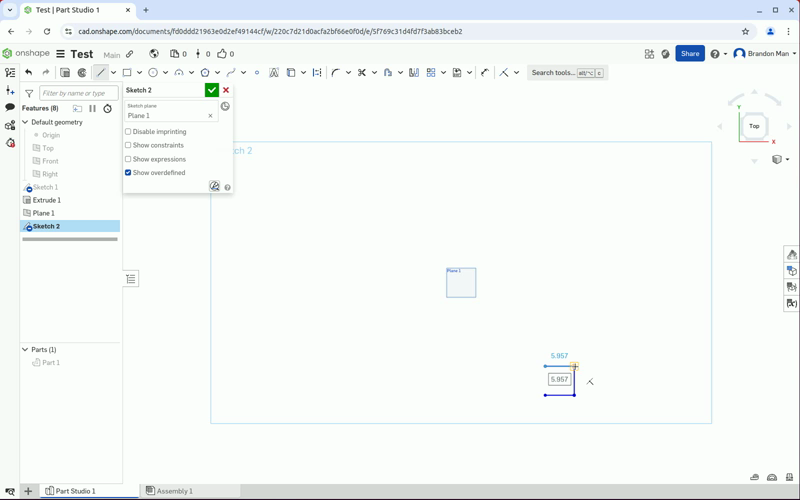
key_down(shift)
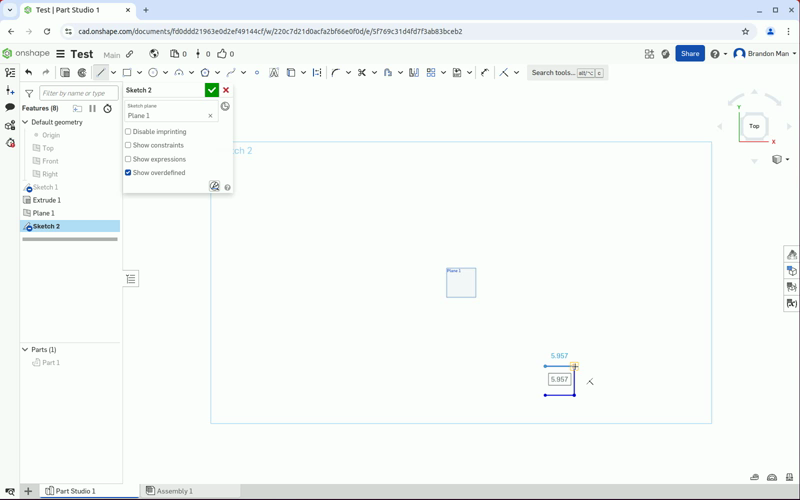
mouse_move(545, 395)
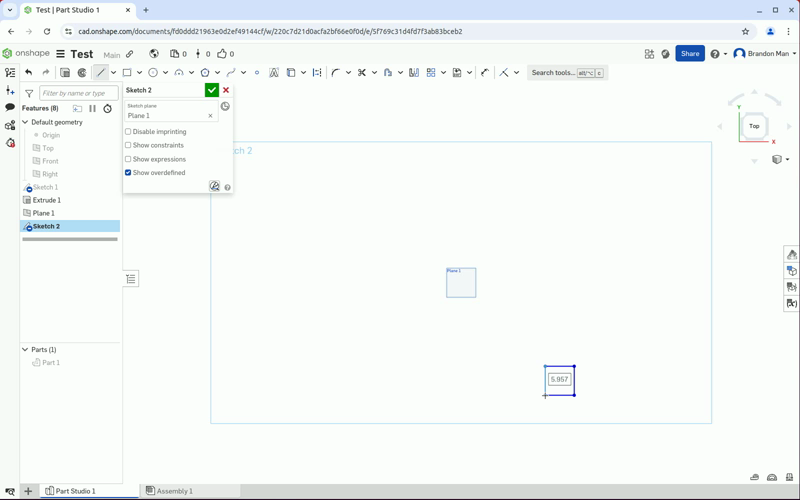
key_up(shift)
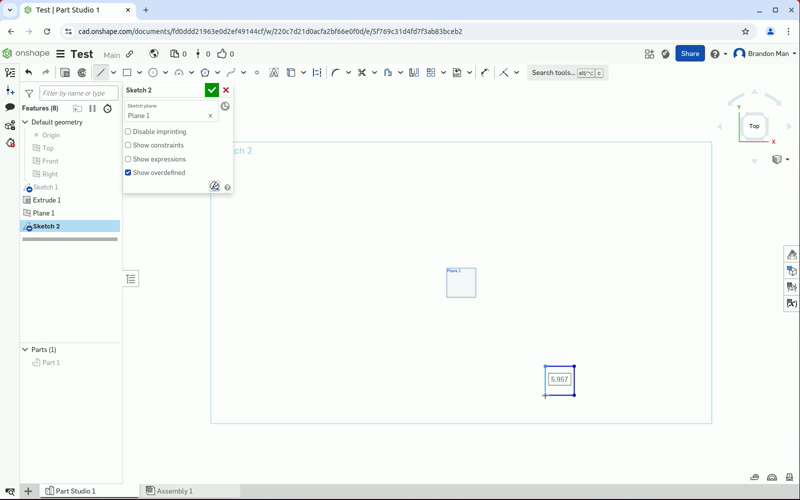
click(545, 395)
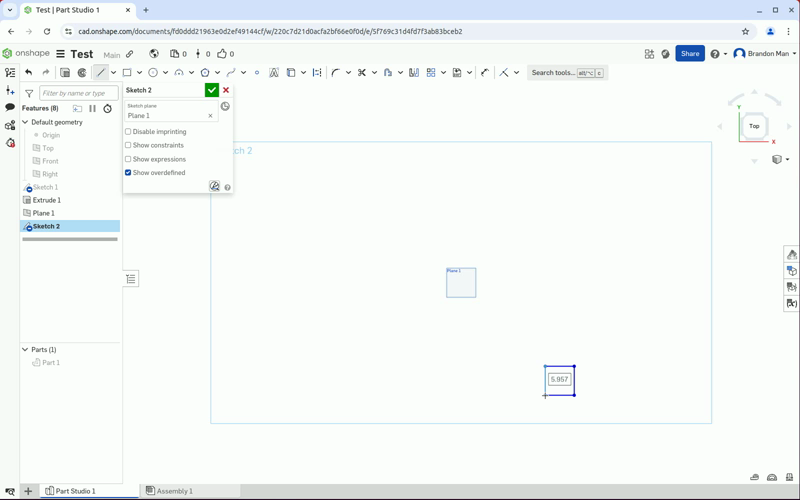
key(esc)
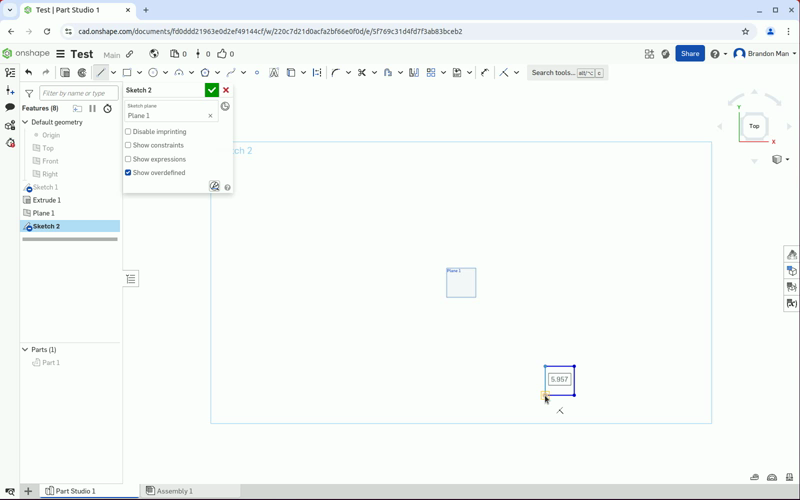
mouse_move(560, 383)
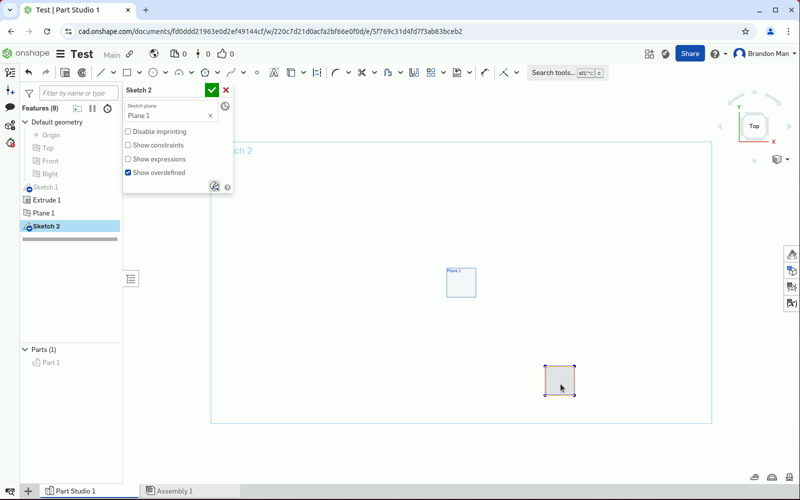
scroll(6)
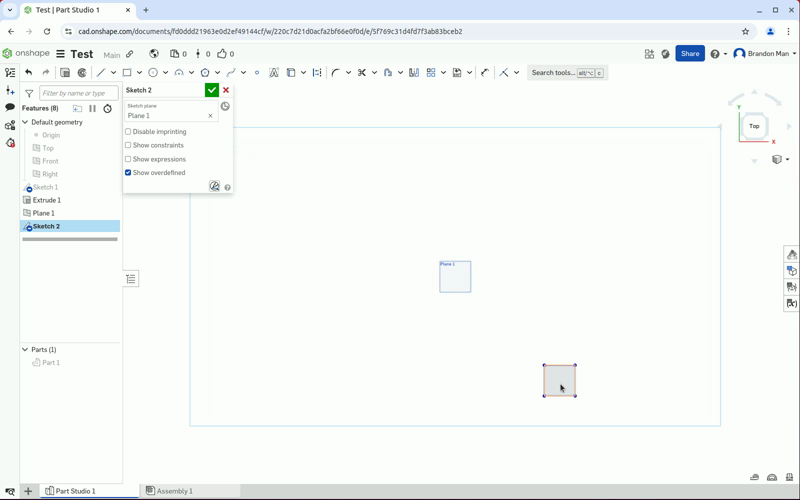
scroll(6)
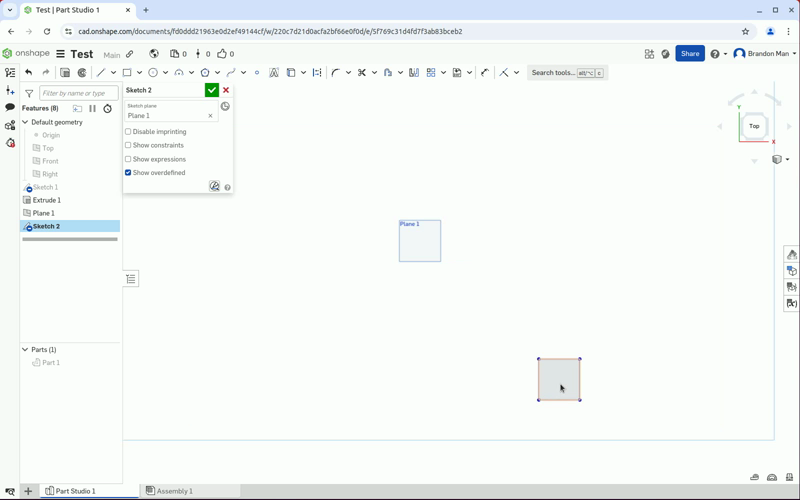
scroll(6)
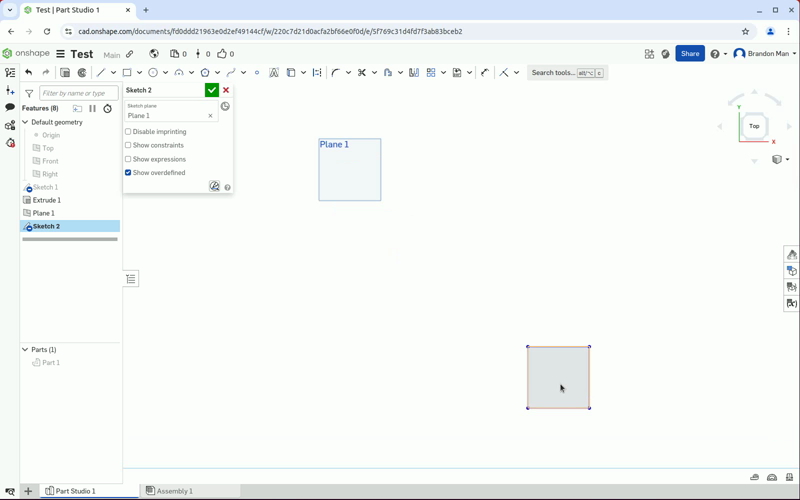
scroll(6)
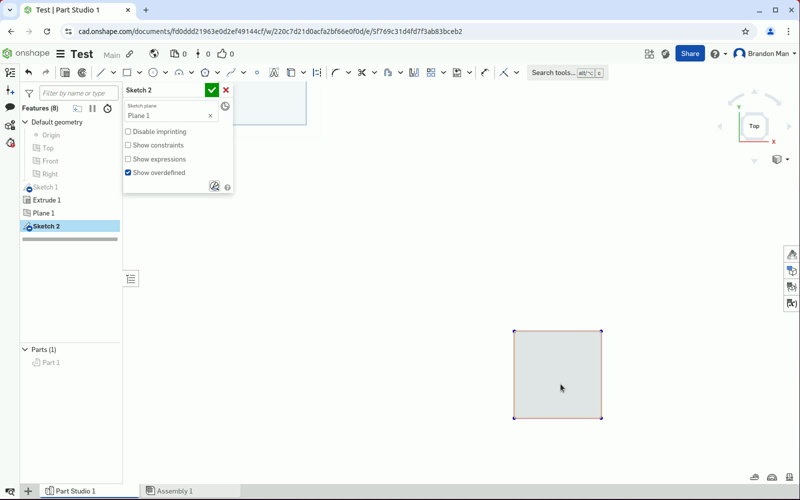
scroll(6)
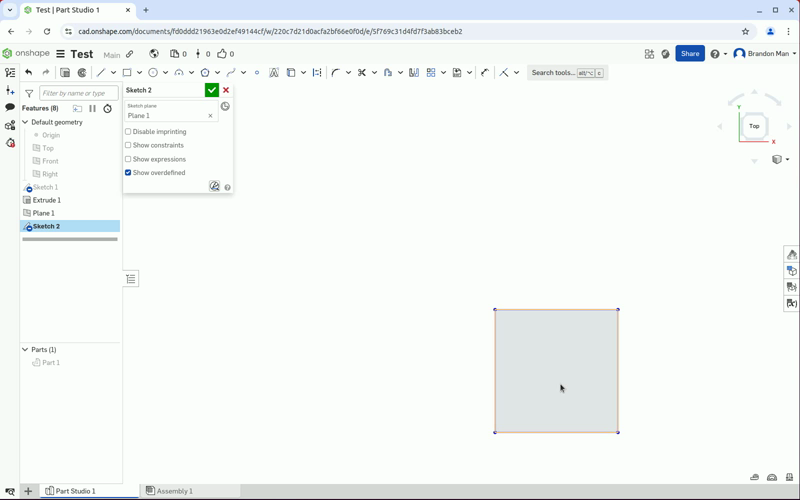
scroll(6)
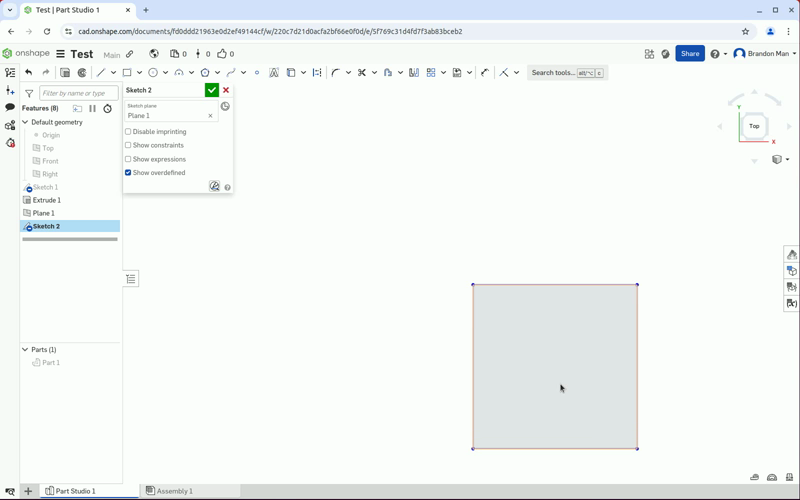
scroll(6)
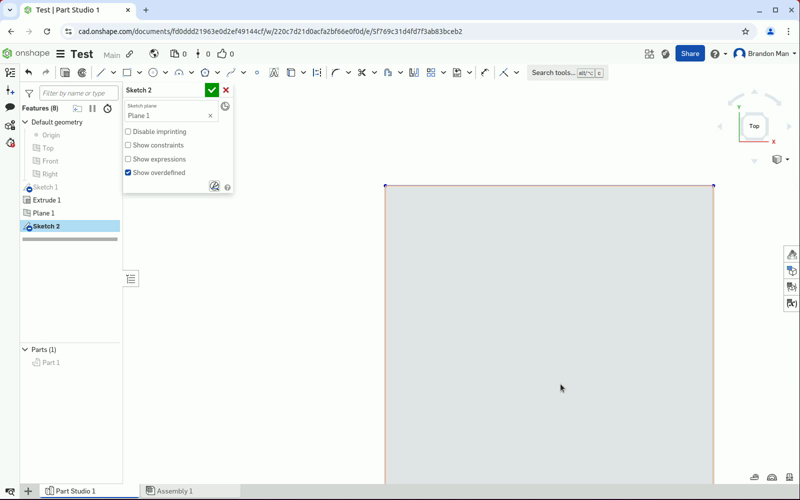
click(560, 383)
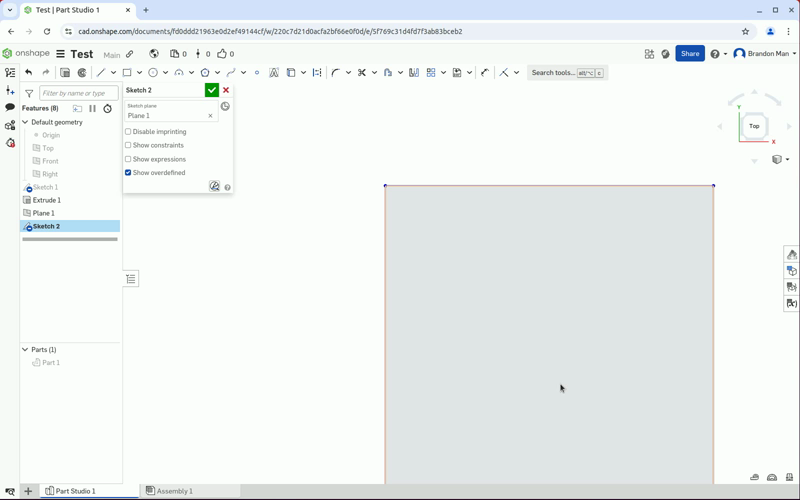
scroll(-6)
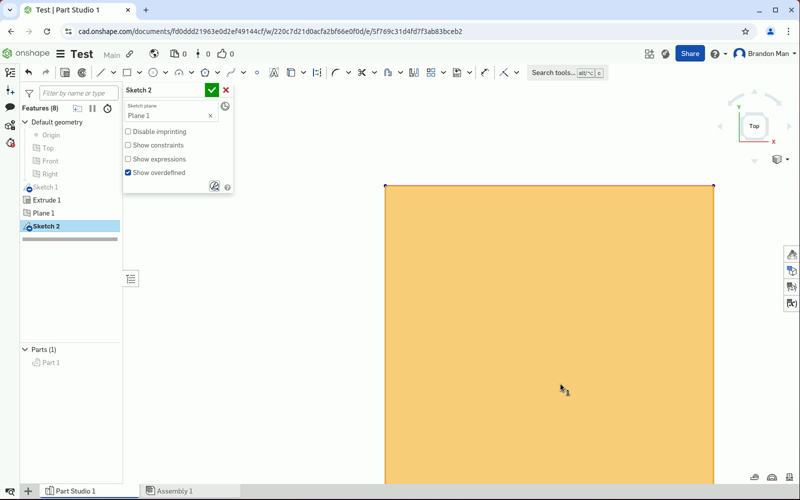
scroll(-6)
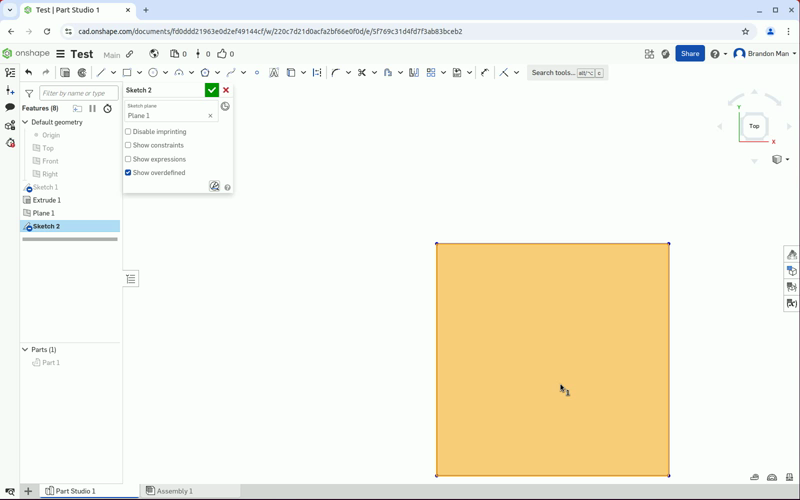
scroll(-6)
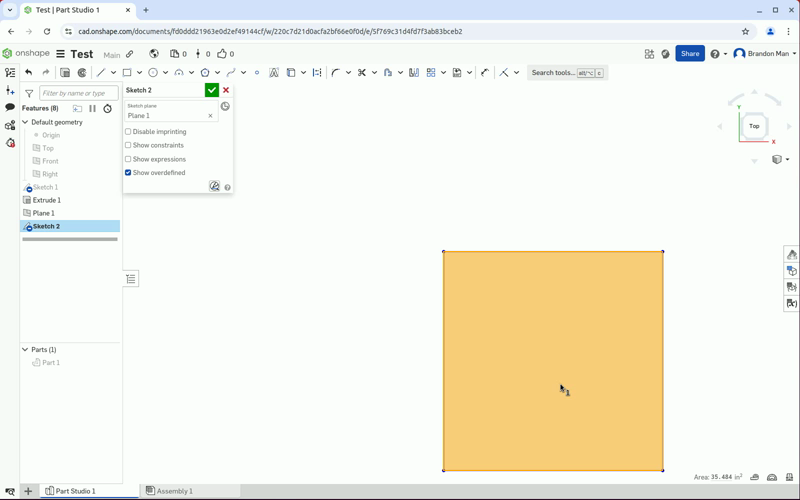
scroll(-6)
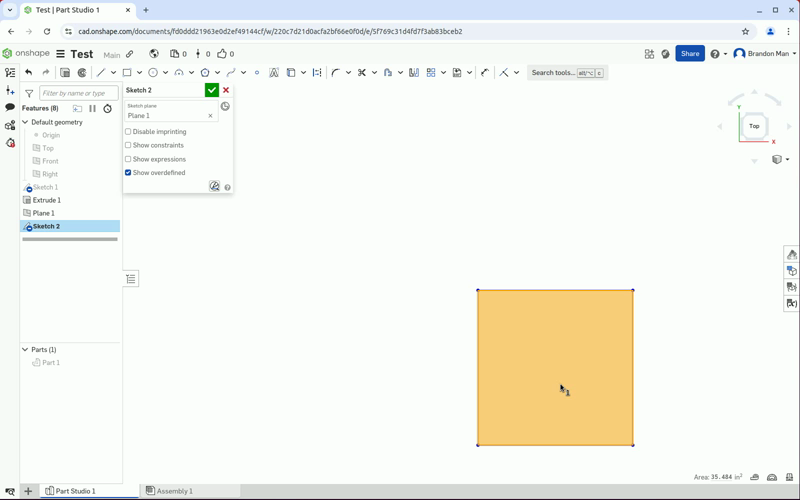
scroll(-6)
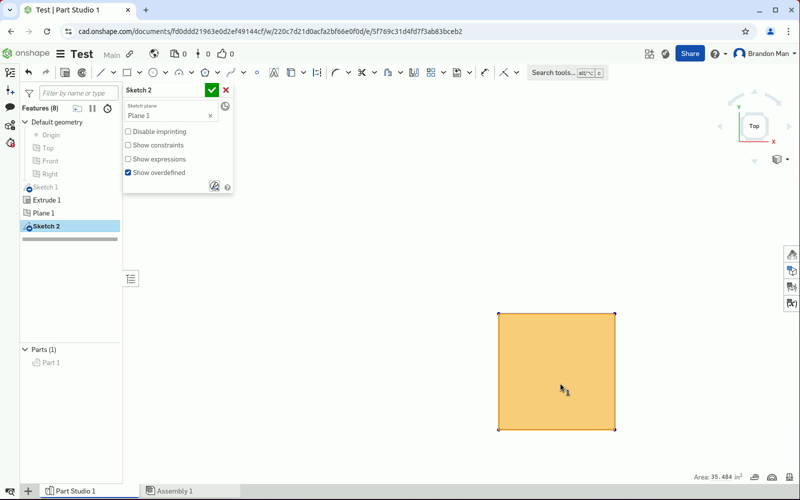
scroll(-6)
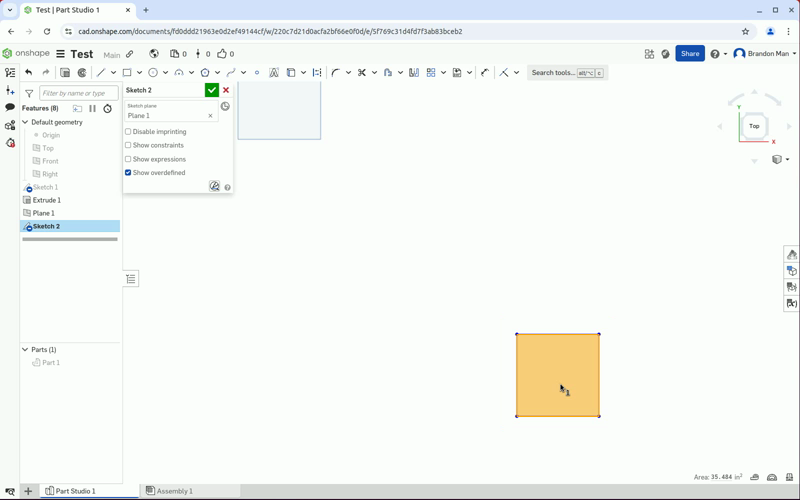
scroll(-6)
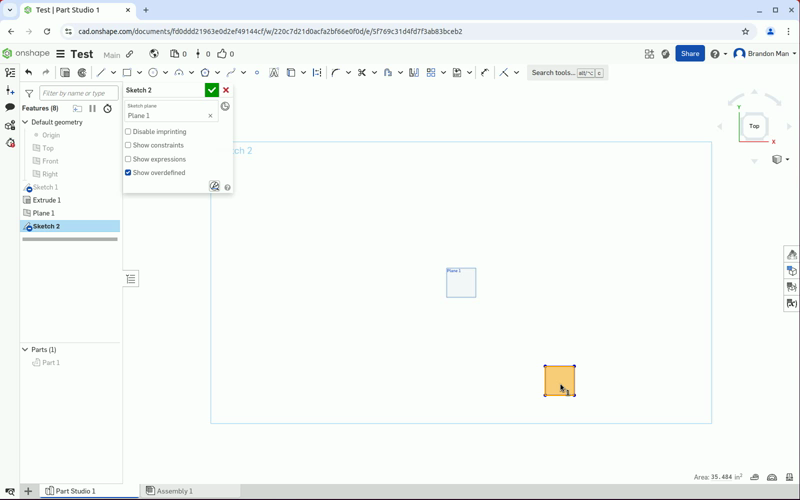
mouse_move(73, 352)
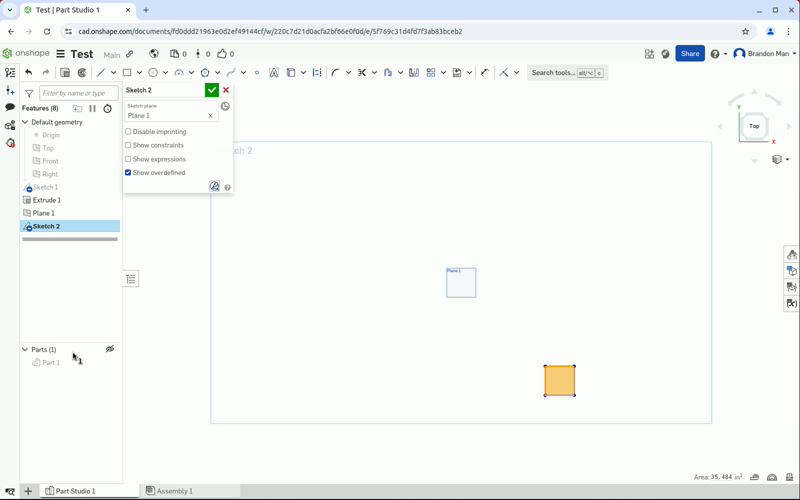
key(shift+y)
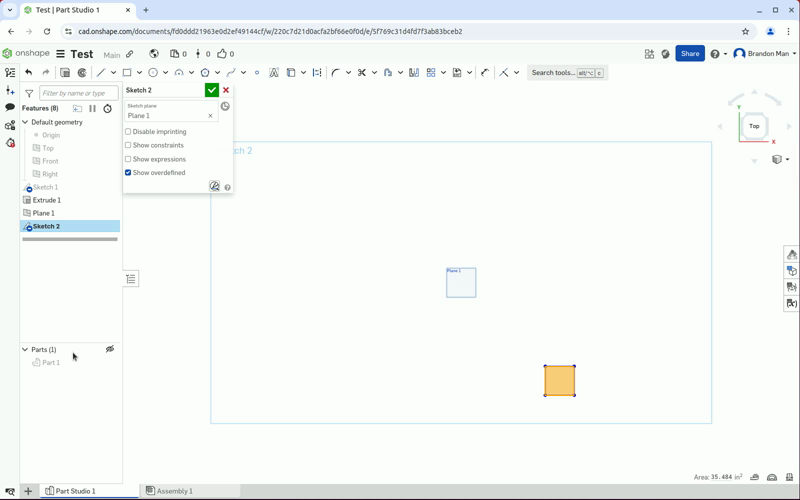
key(shift+e)
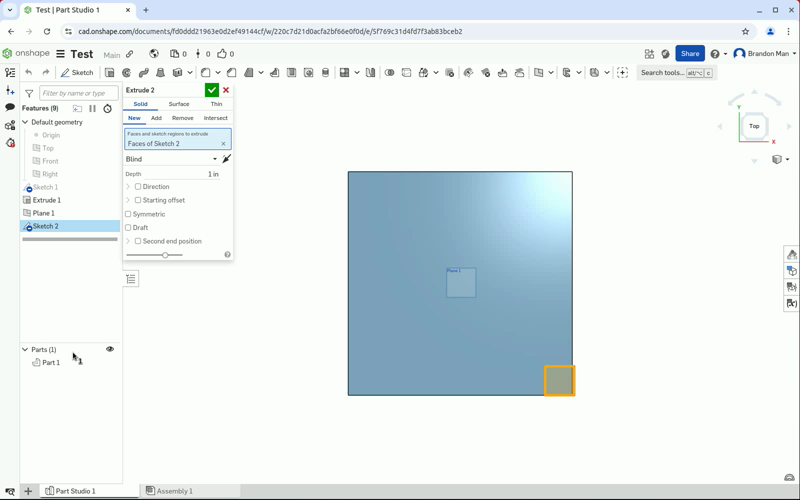
mouse_move(143, 106)
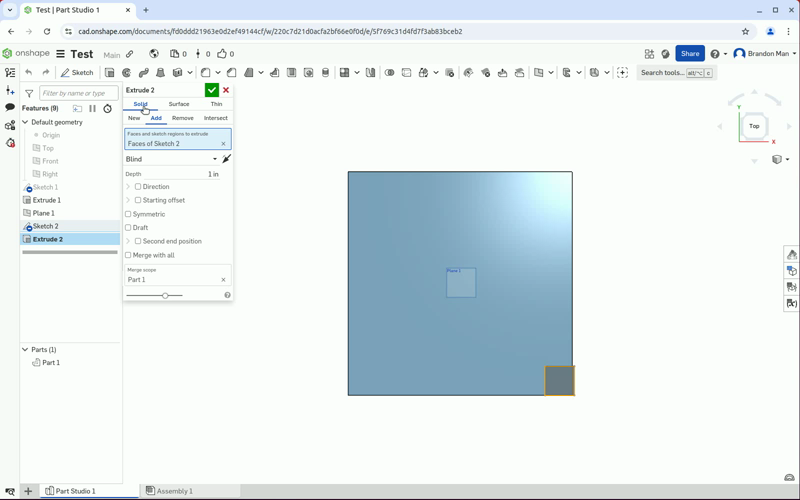
click(143, 106)
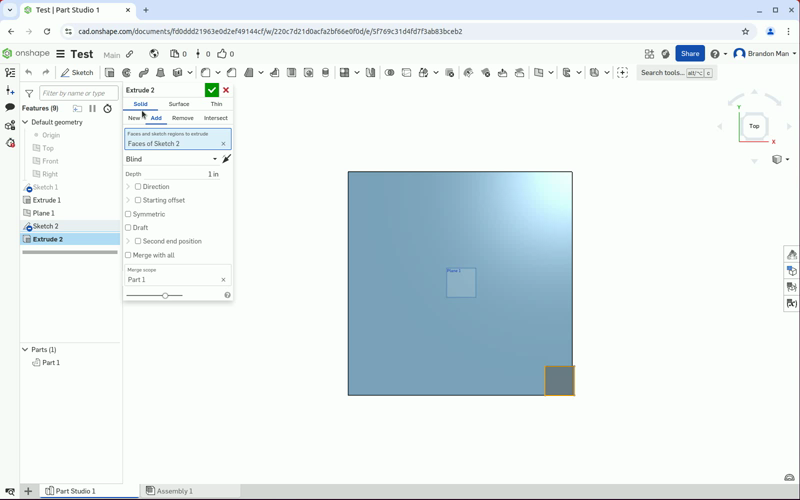
mouse_move(137, 120)
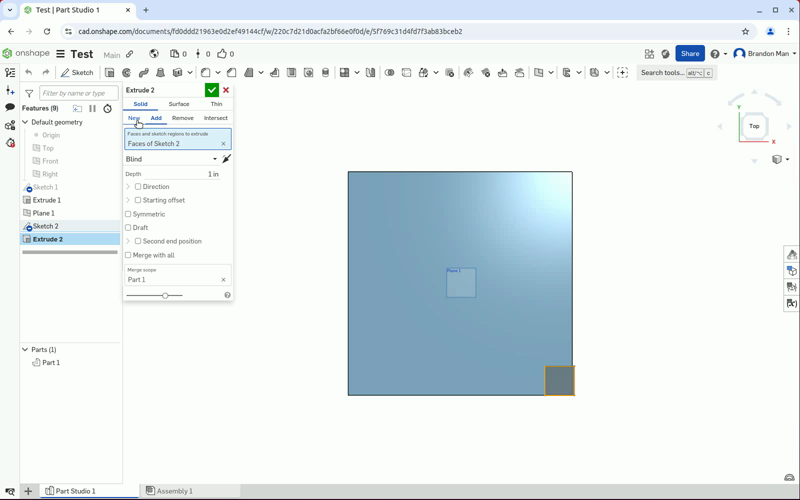
click(137, 120)
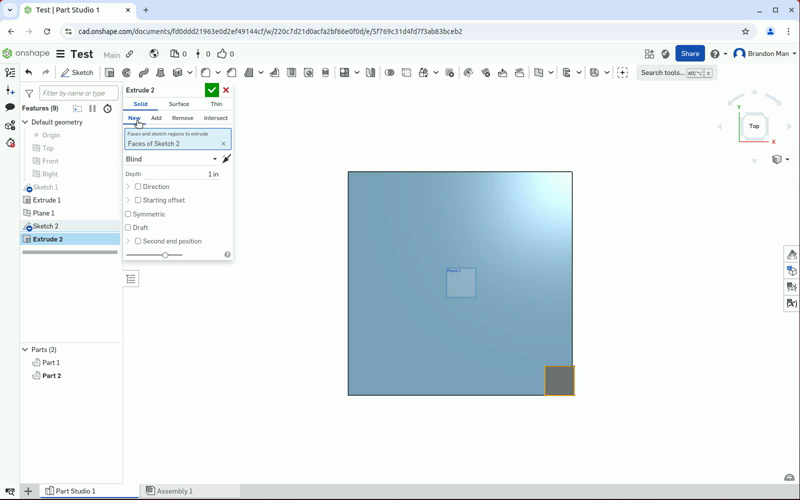
key(tab, 4)
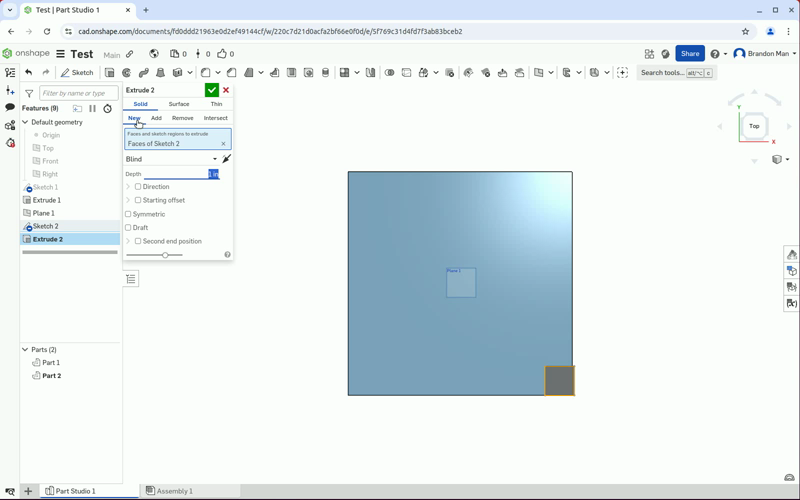
text(19.257)
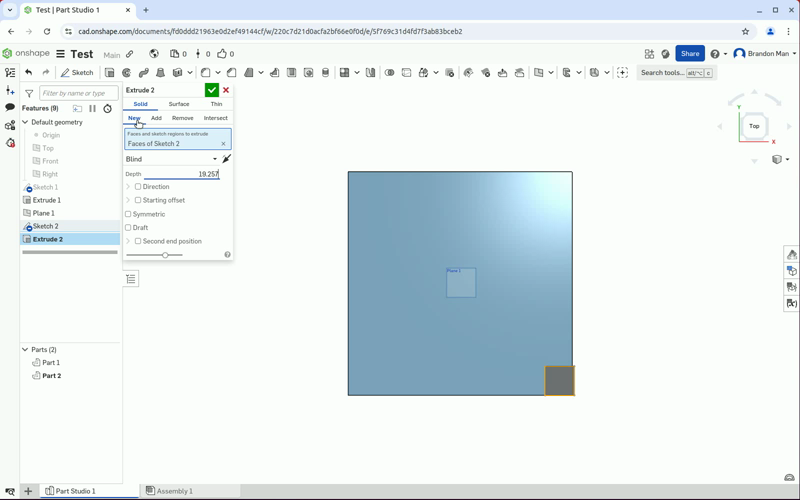
key(enter)
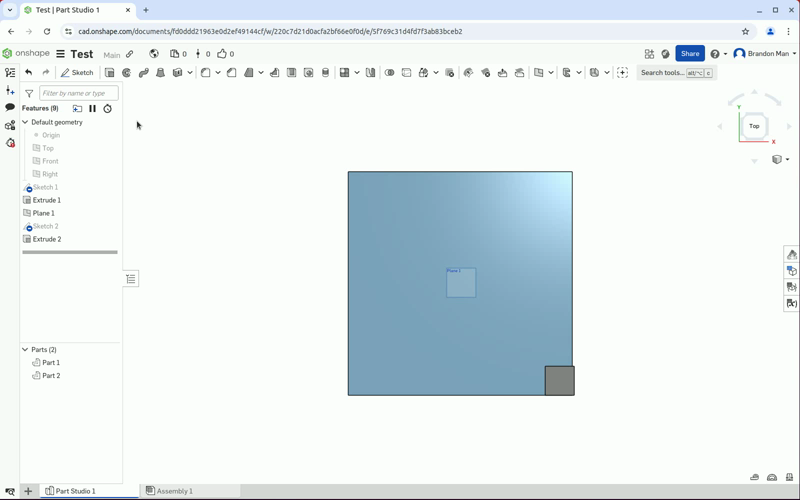
key(shift+h)
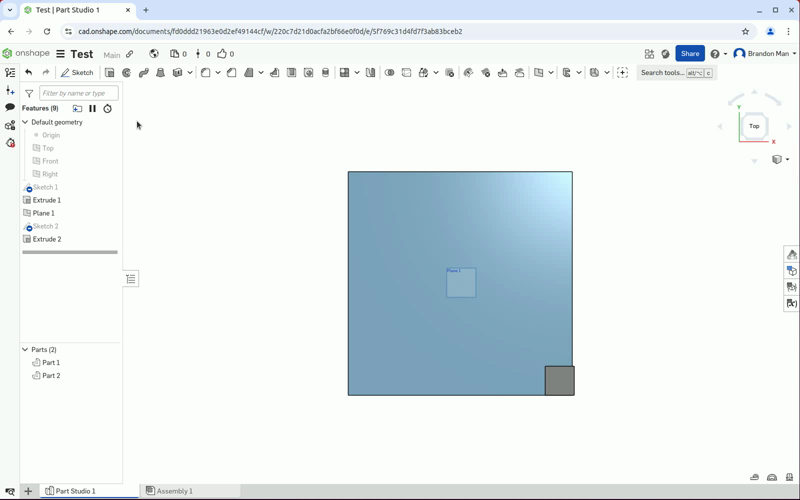
key(shift+h)
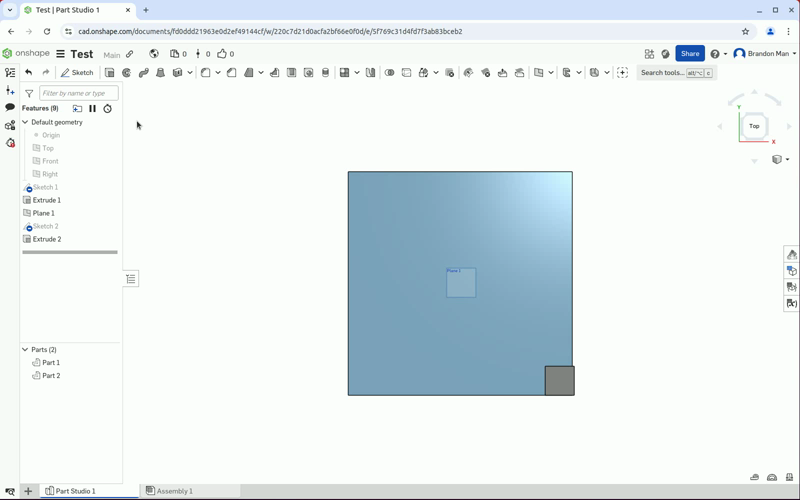
mouse_move(73, 189)
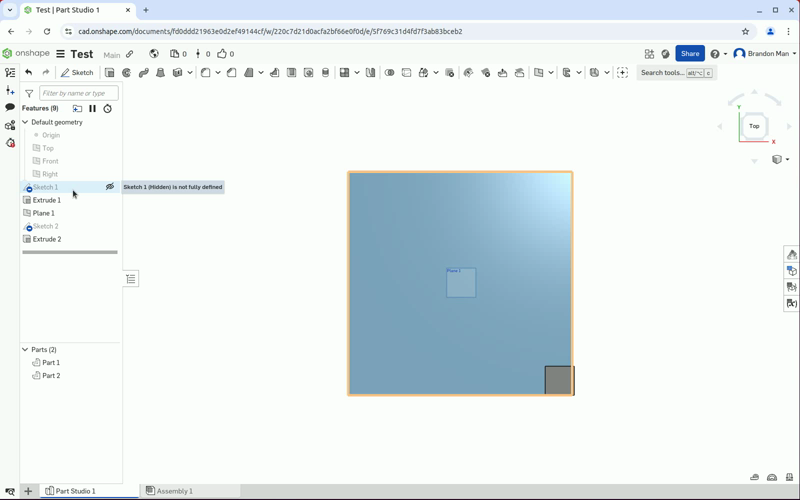
click(73, 189)
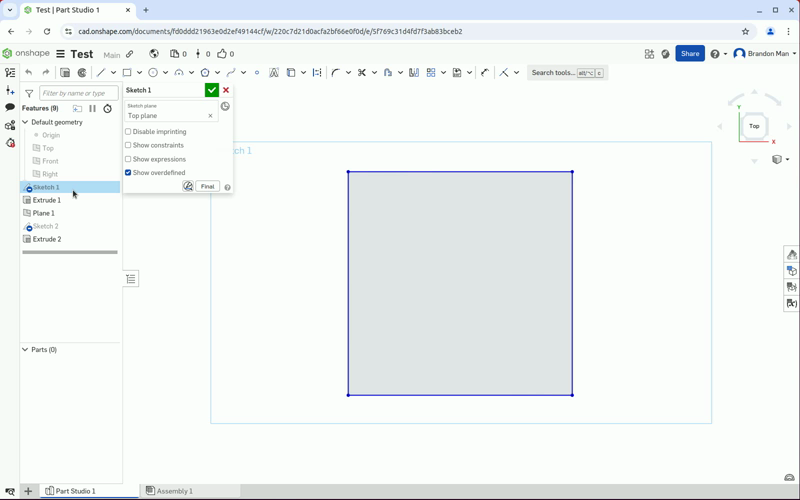
mouse_move(229, 92)
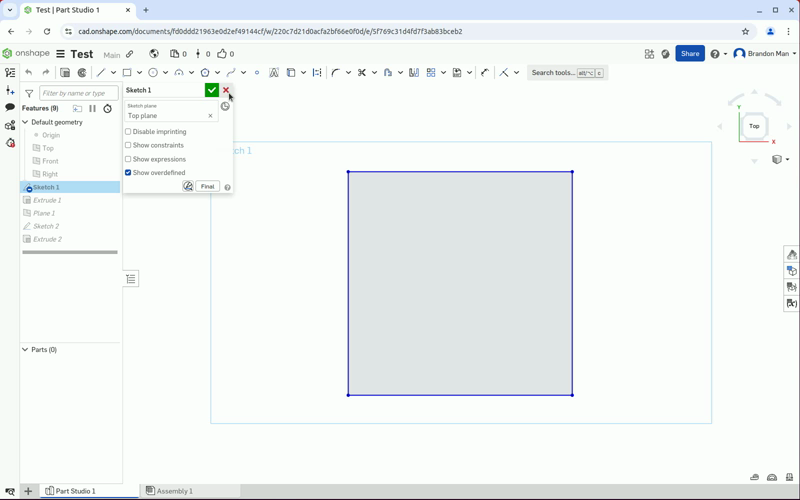
click(229, 92)
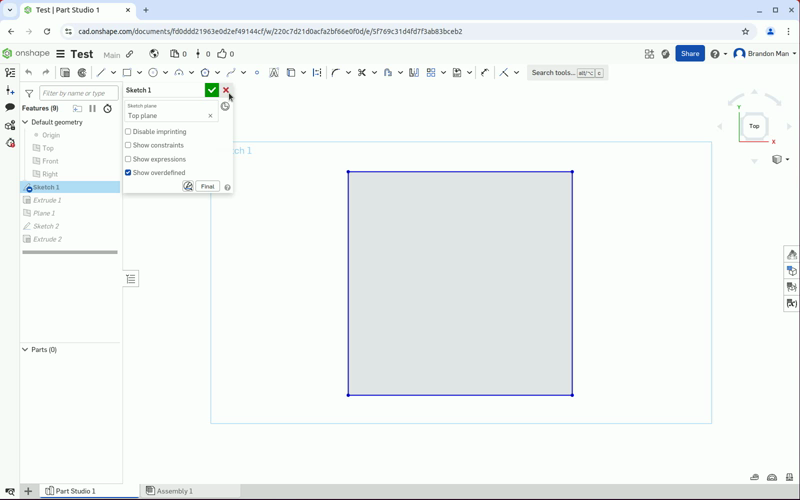
key(shift+s)
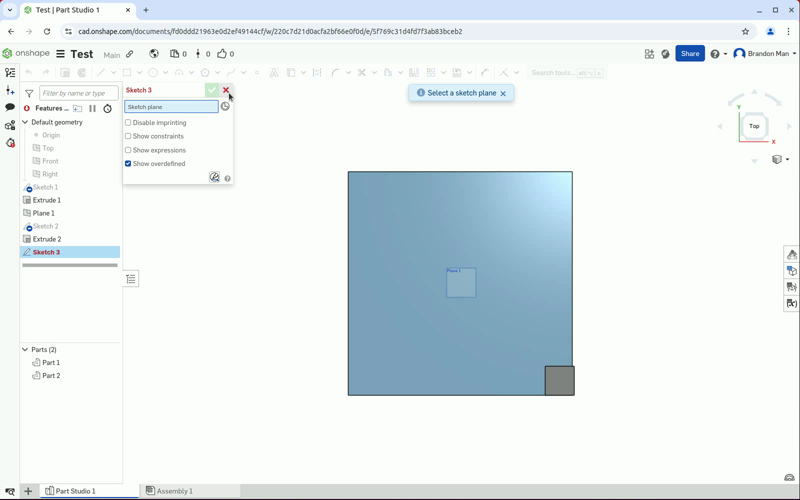
mouse_move(73, 215)
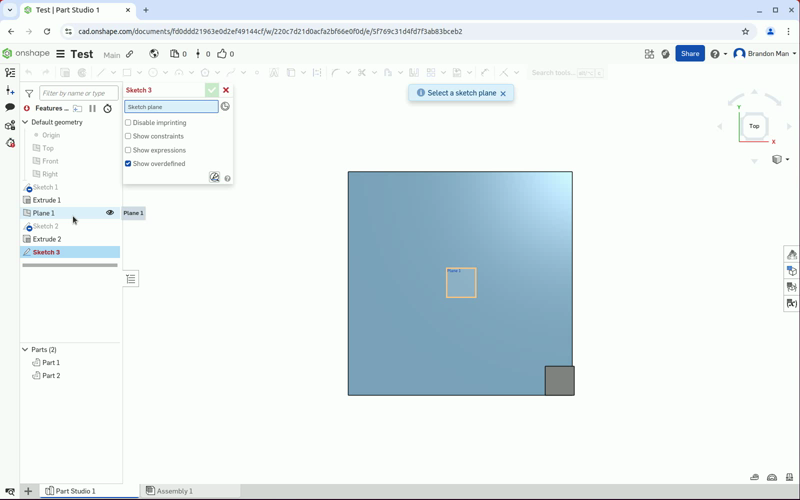
click(73, 215)
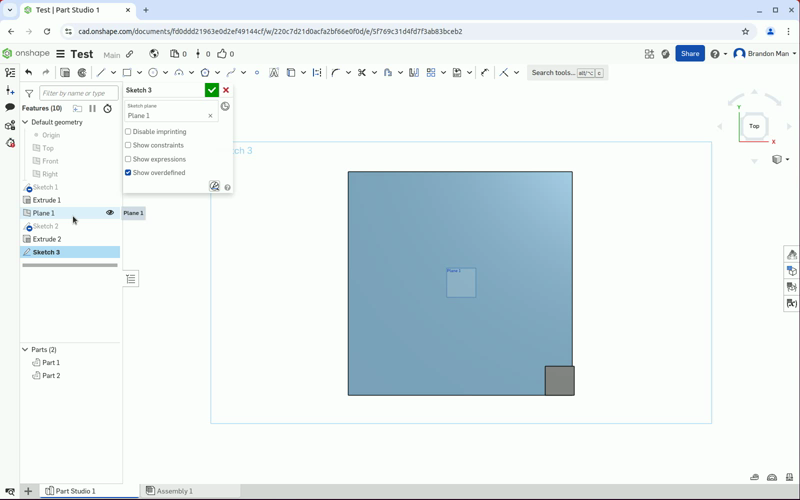
mouse_move(73, 352)
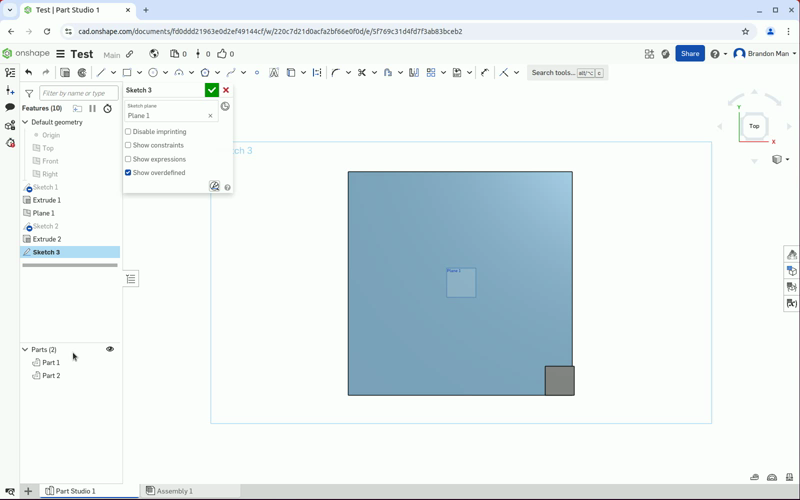
key(y)
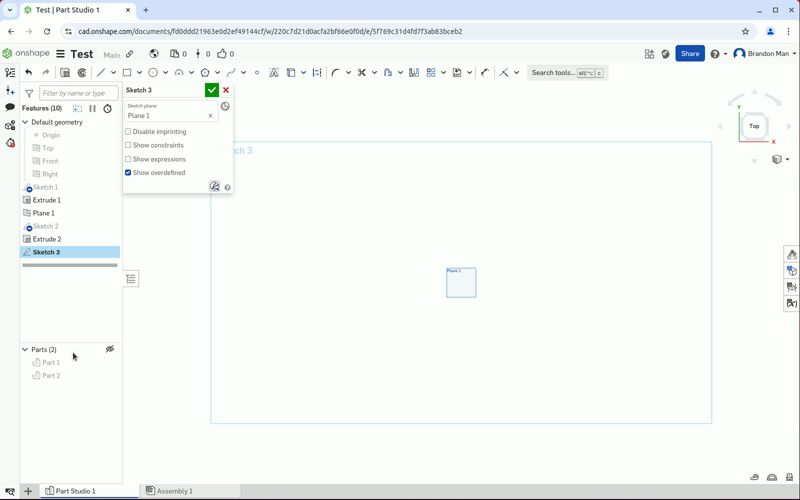
key(l)
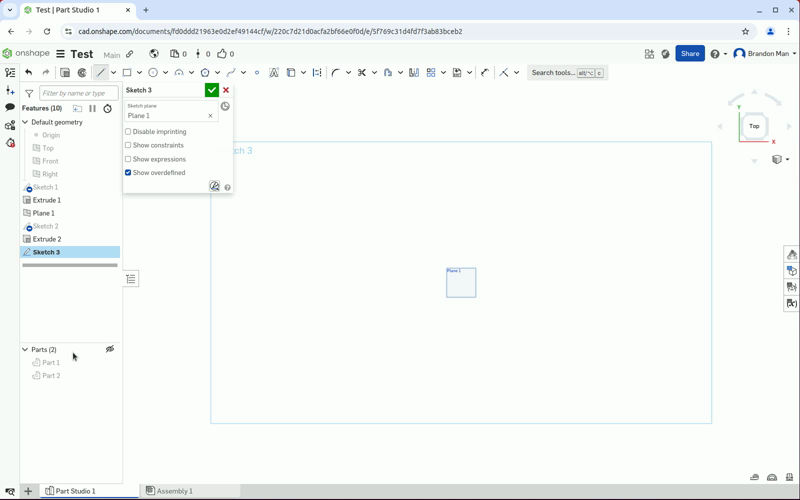
key_down(shift)
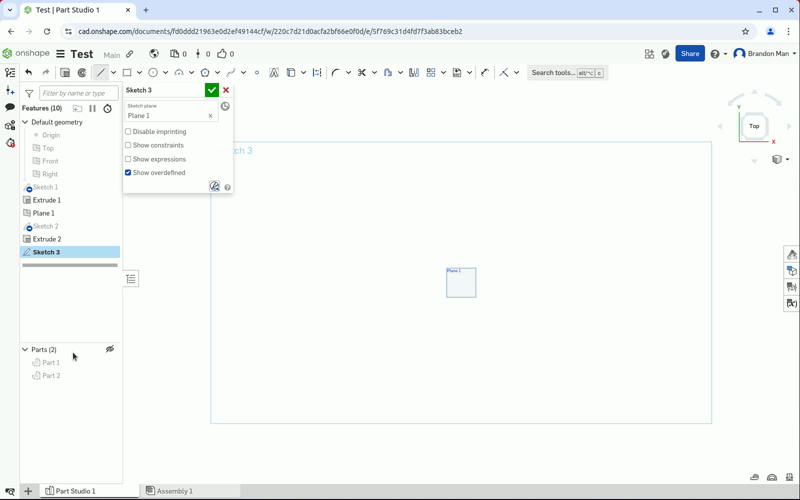
mouse_move(348, 395)
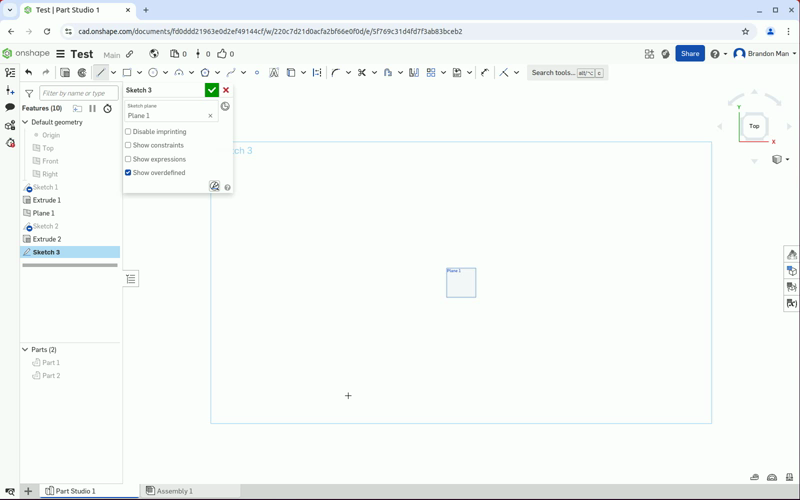
click(348, 395)
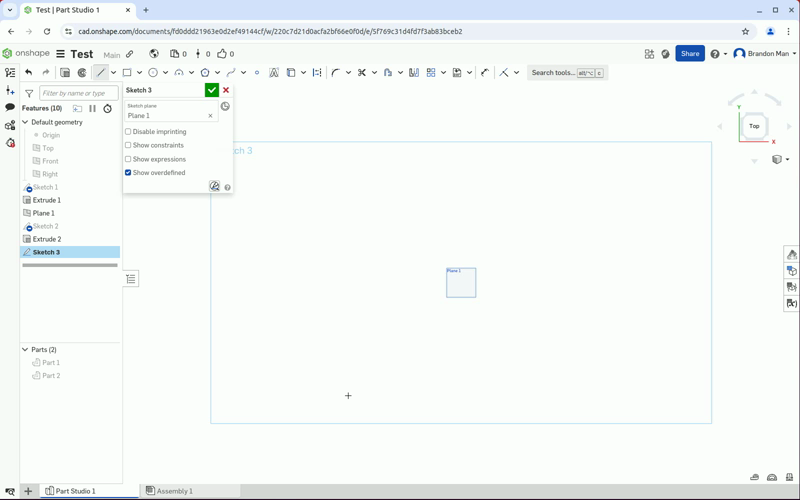
key_up(shift)
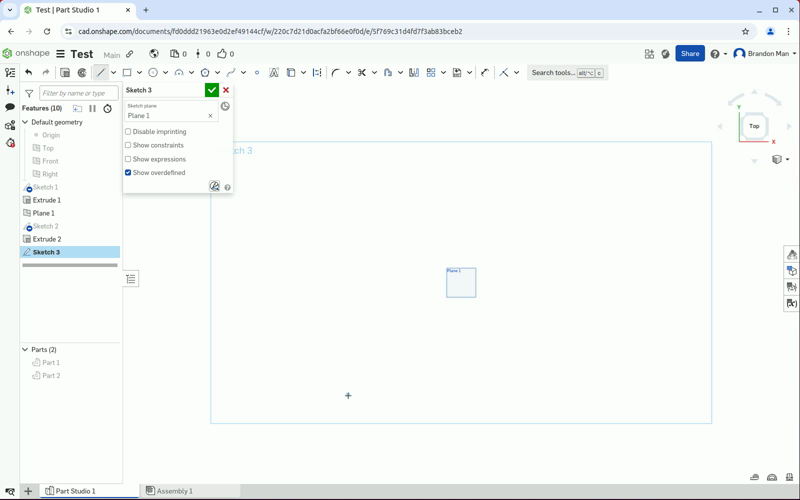
key_down(shift)
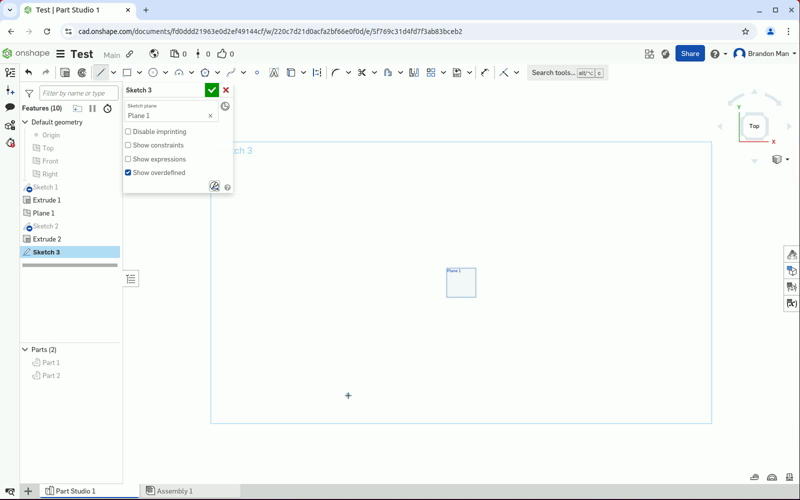
mouse_move(378, 395)
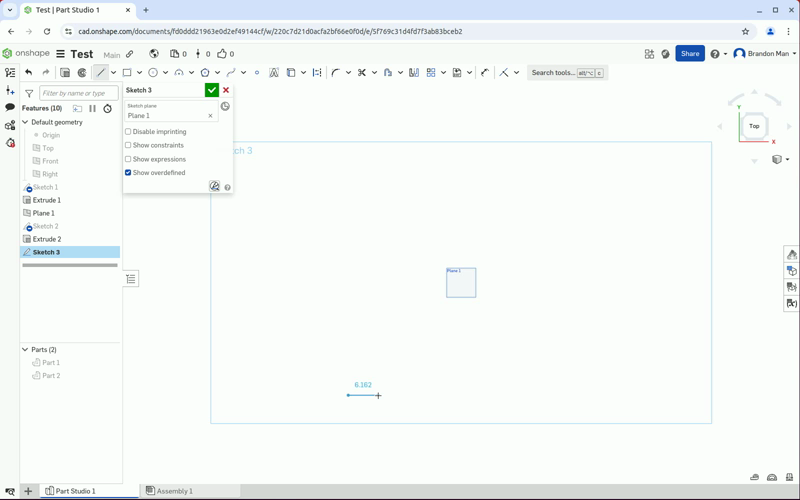
mouse_move(377, 395)
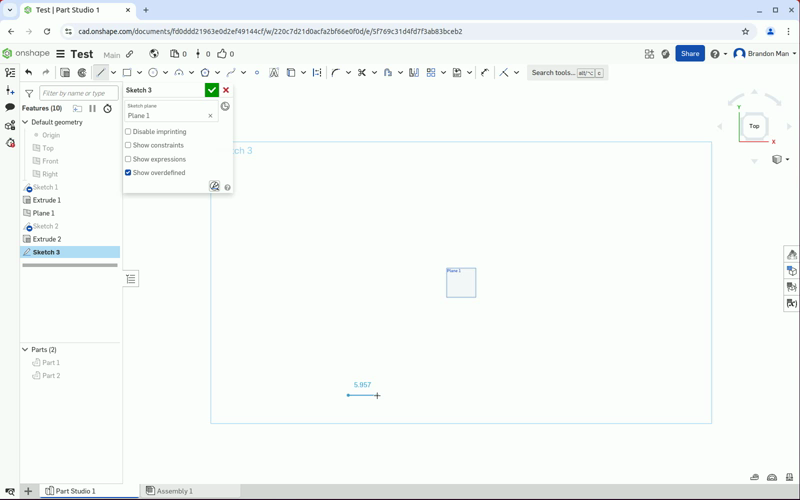
click(377, 395)
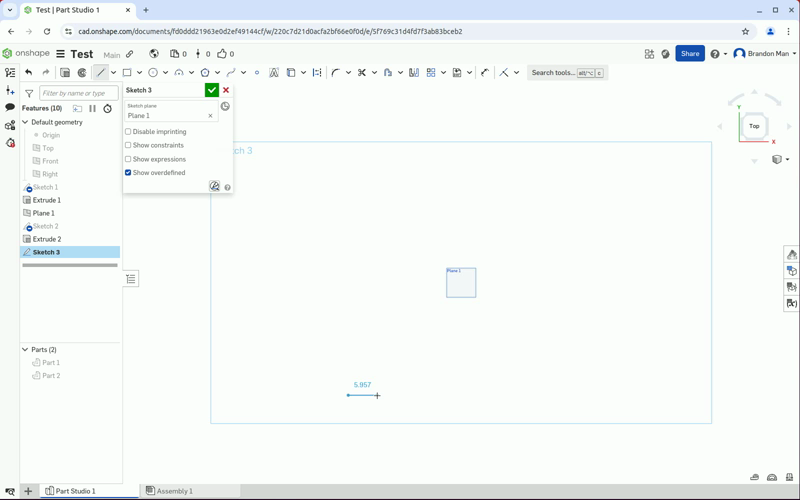
key_up(shift)
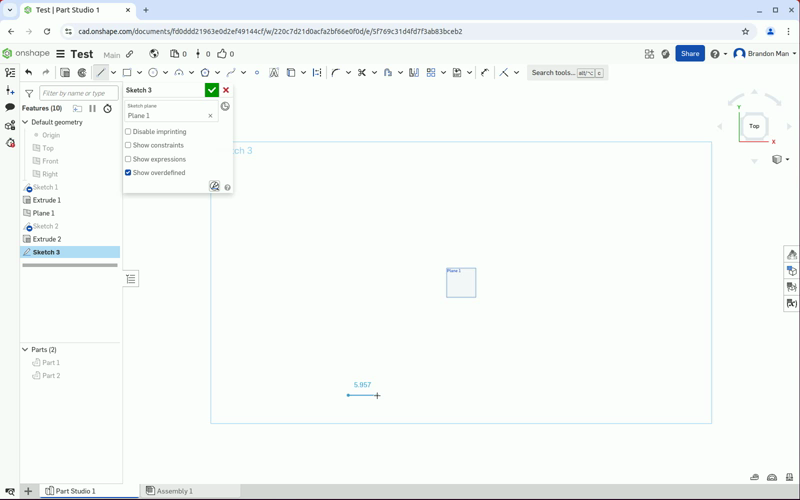
key_down(shift)
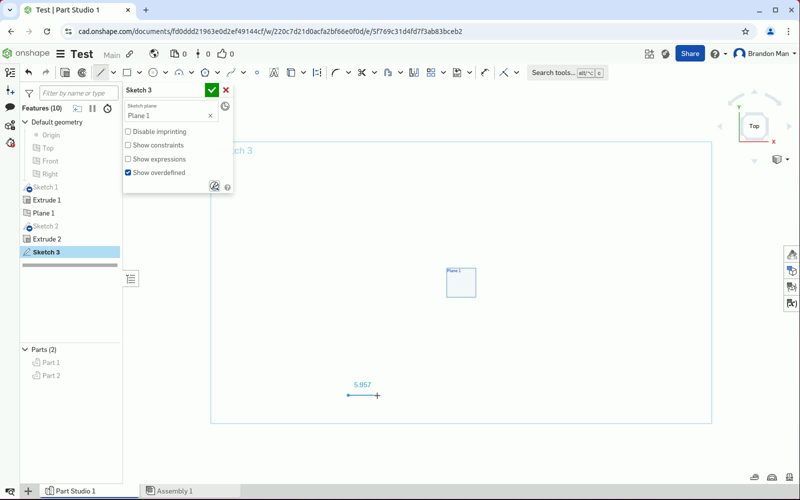
mouse_move(407, 395)
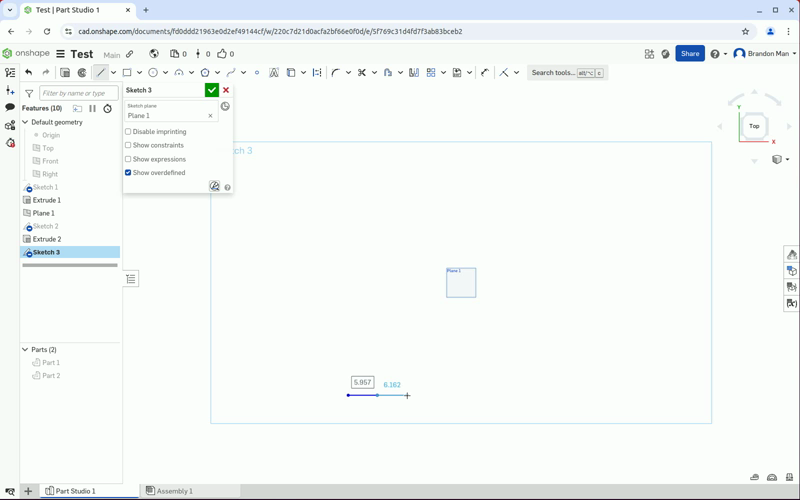
mouse_move(377, 366)
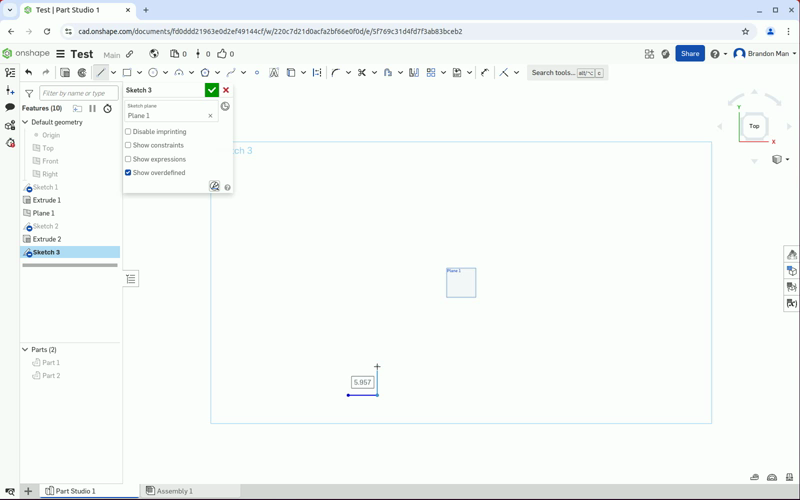
click(377, 366)
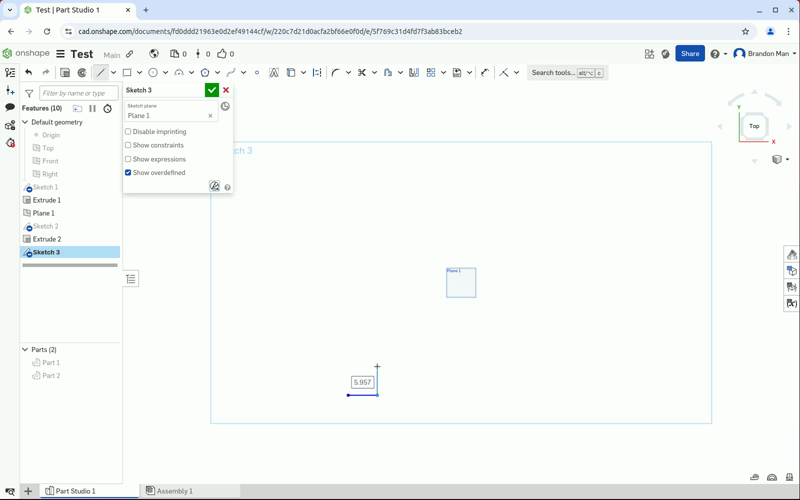
key_up(shift)
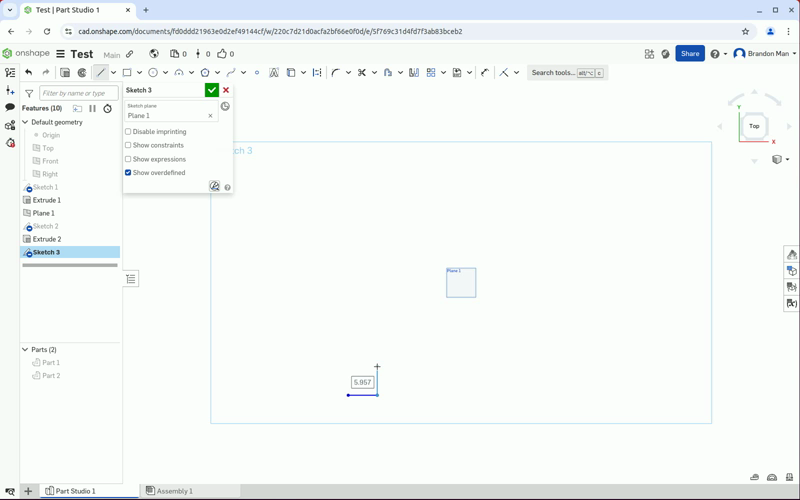
key_down(shift)
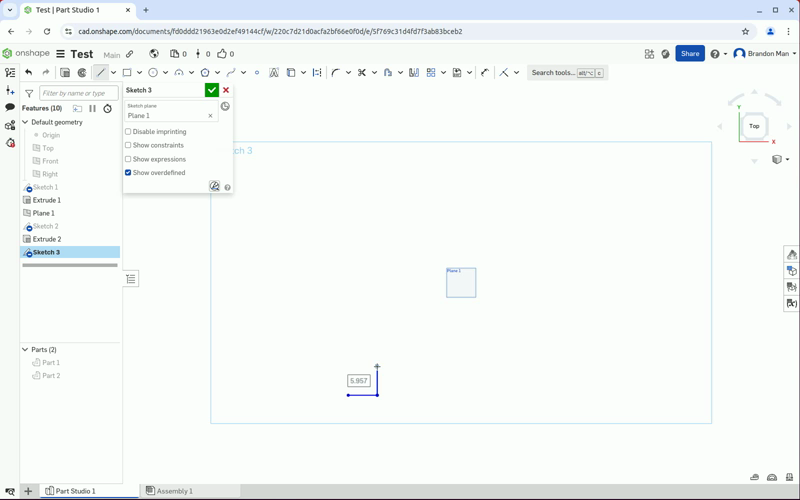
mouse_move(407, 366)
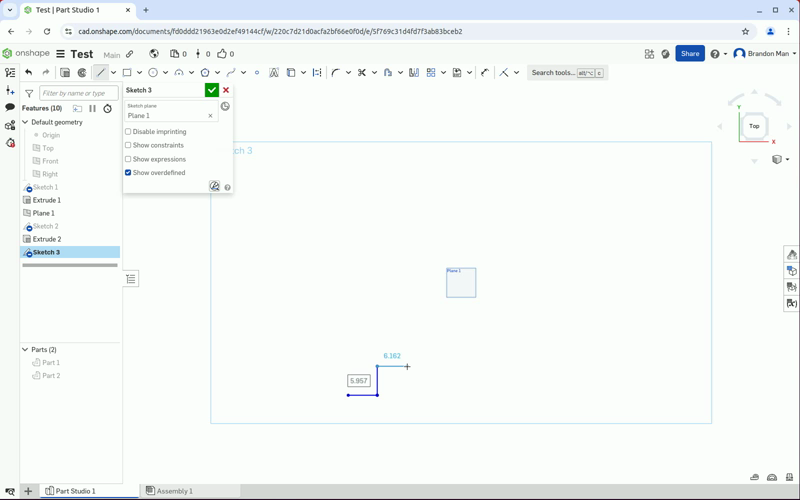
mouse_move(348, 366)
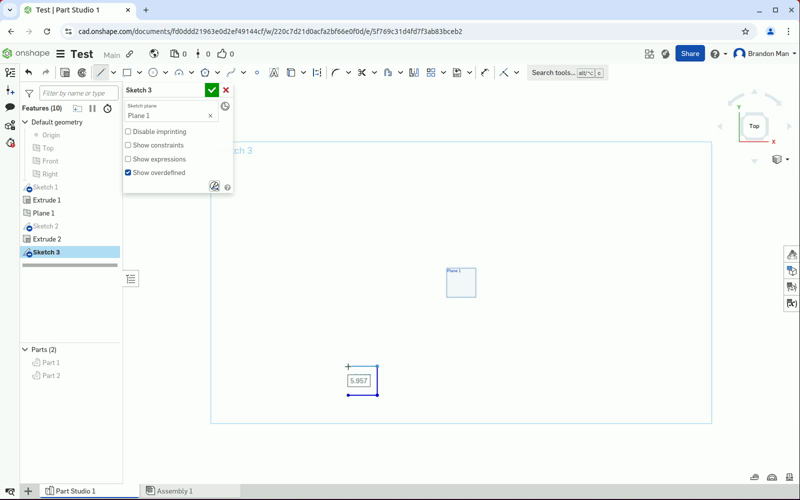
click(348, 366)
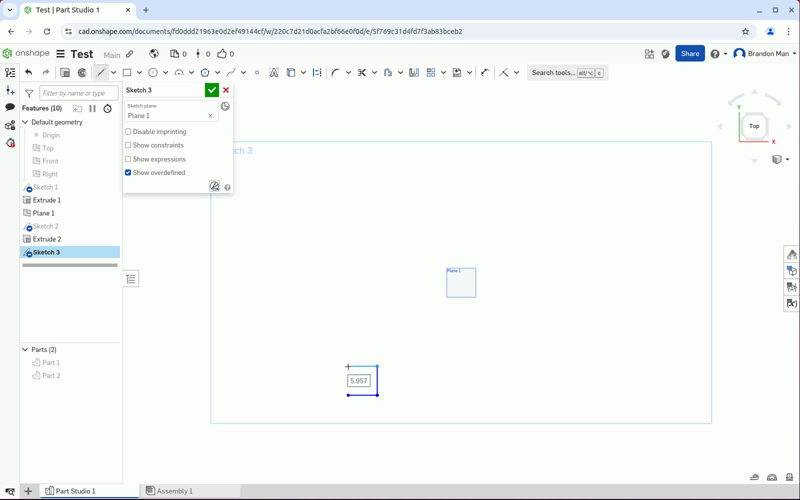
key_up(shift)
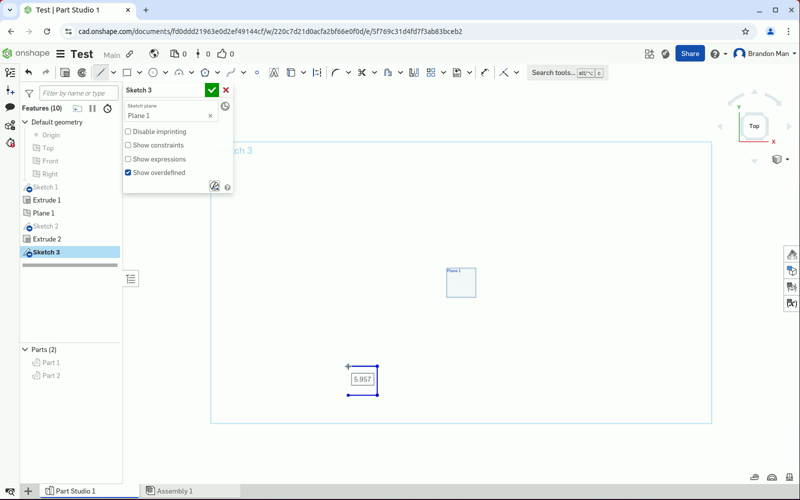
mouse_move(378, 366)
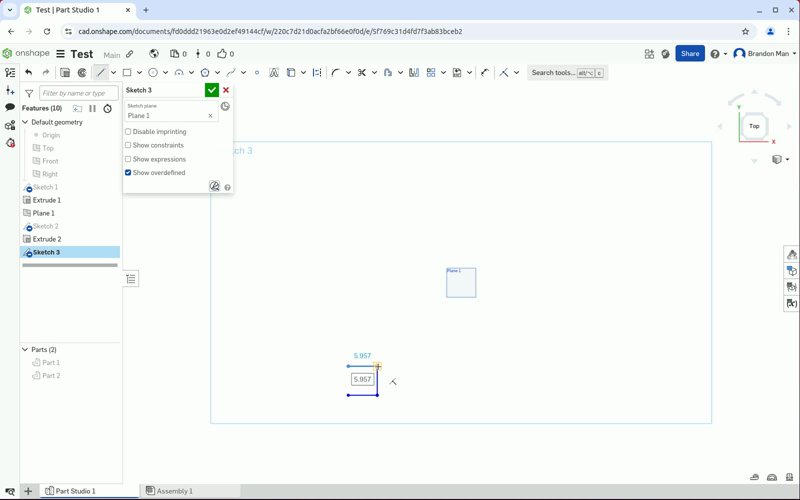
key_down(shift)
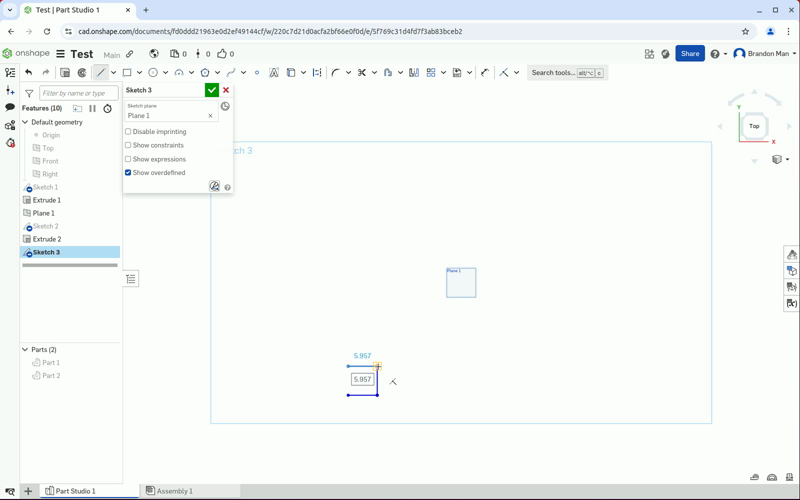
mouse_move(348, 395)
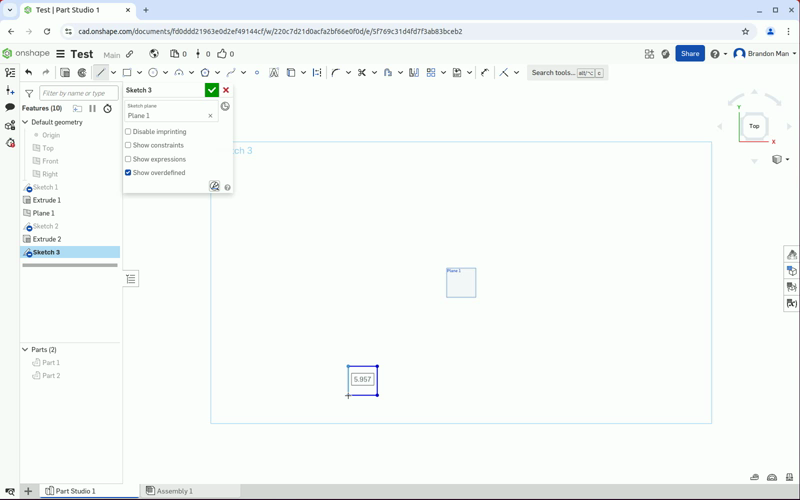
key_up(shift)
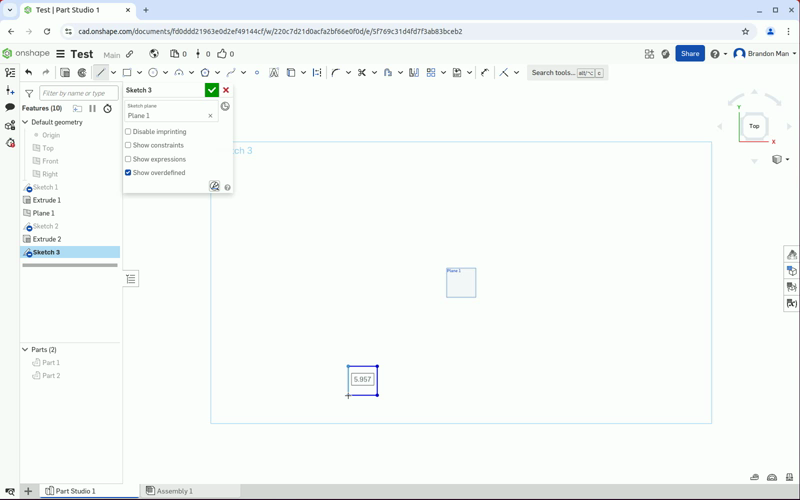
click(348, 395)
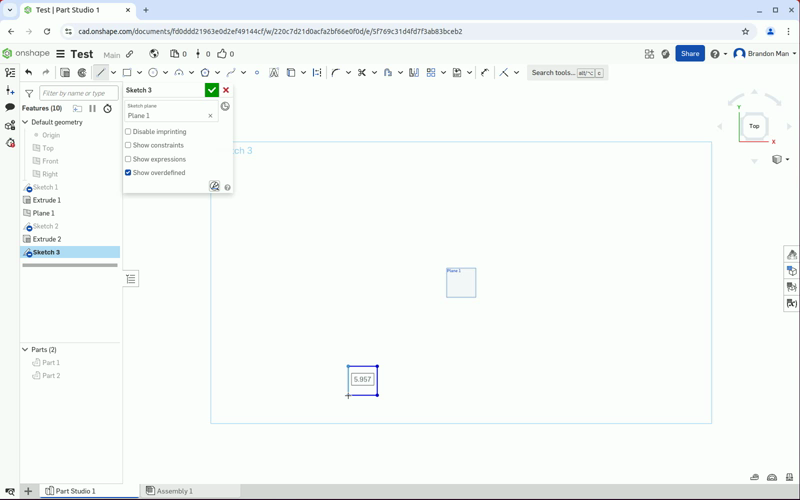
key(esc)
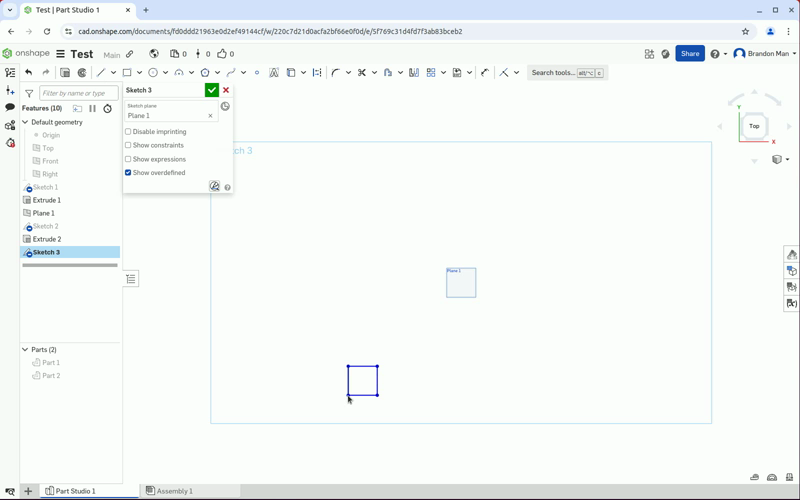
mouse_move(351, 378)
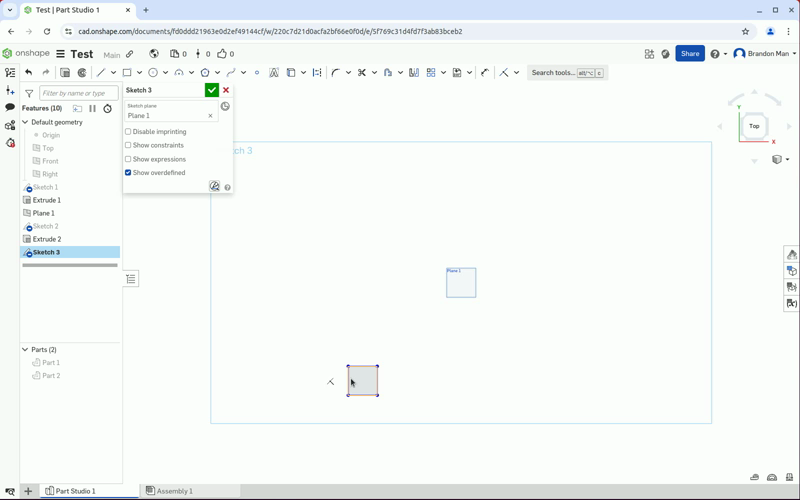
scroll(6)
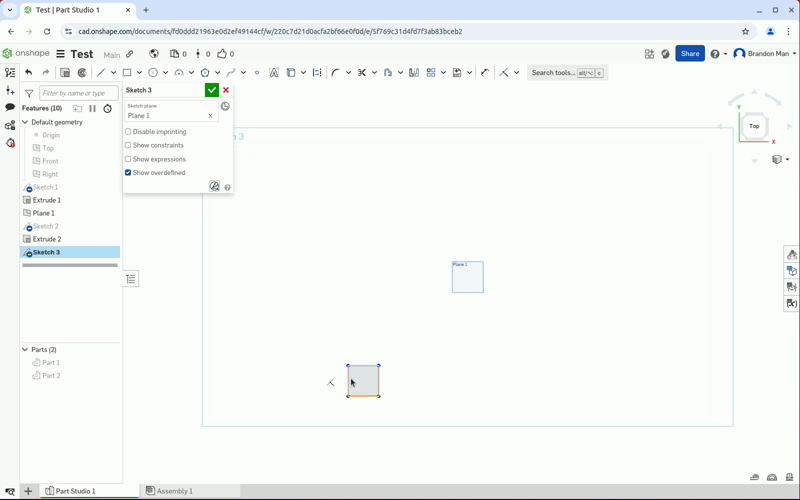
scroll(6)
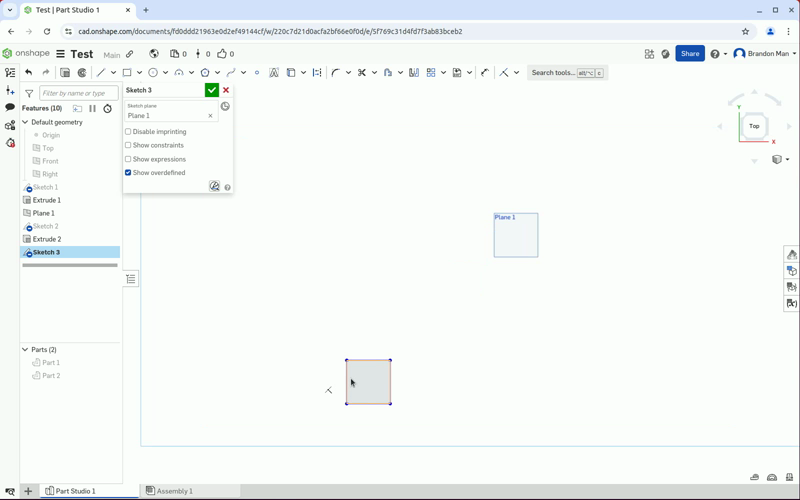
scroll(6)
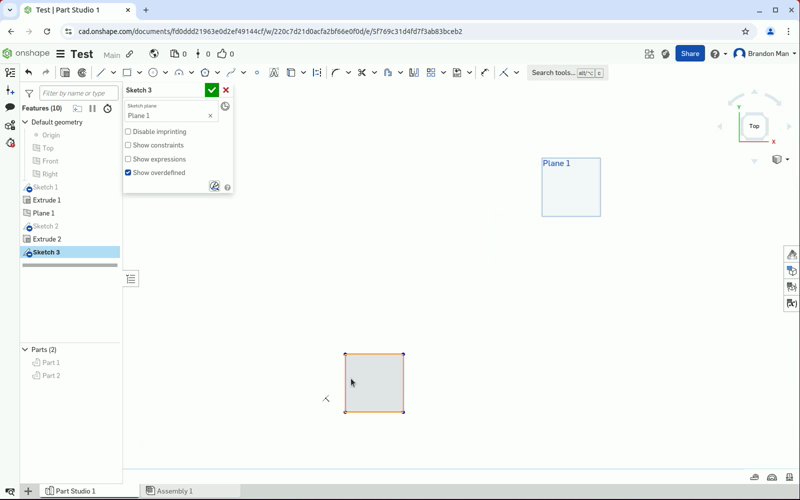
scroll(6)
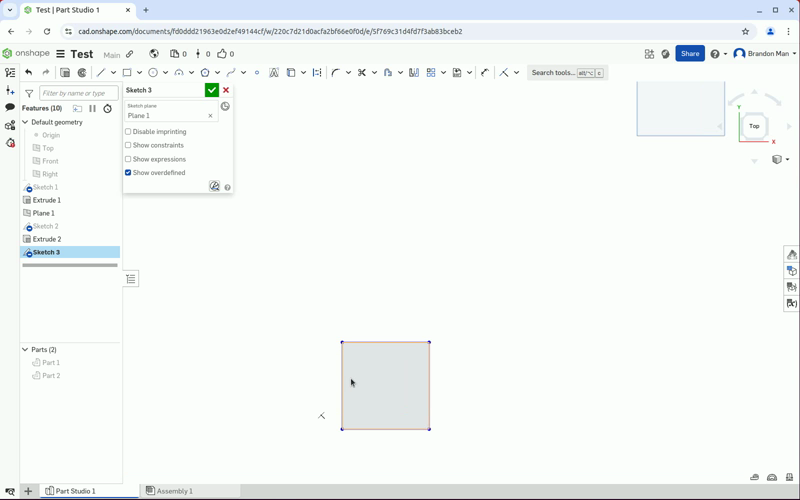
scroll(6)
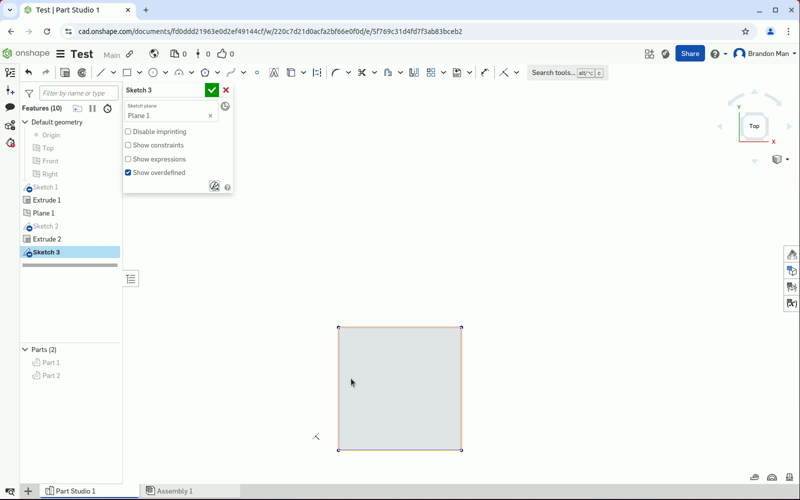
scroll(6)
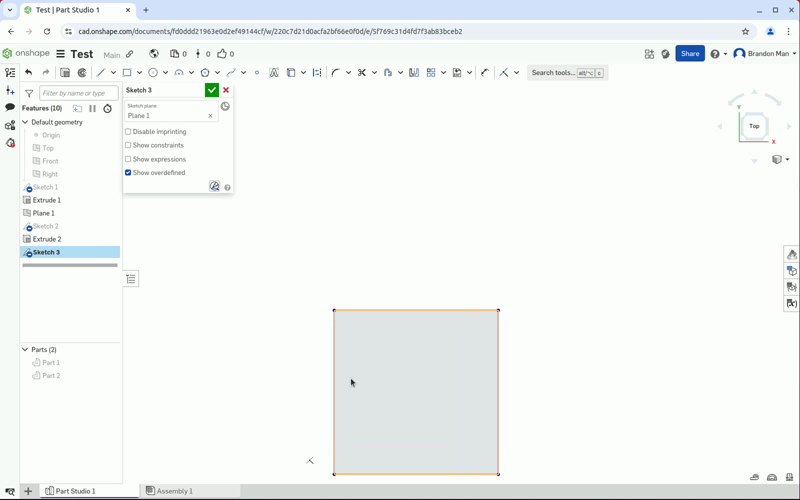
scroll(6)
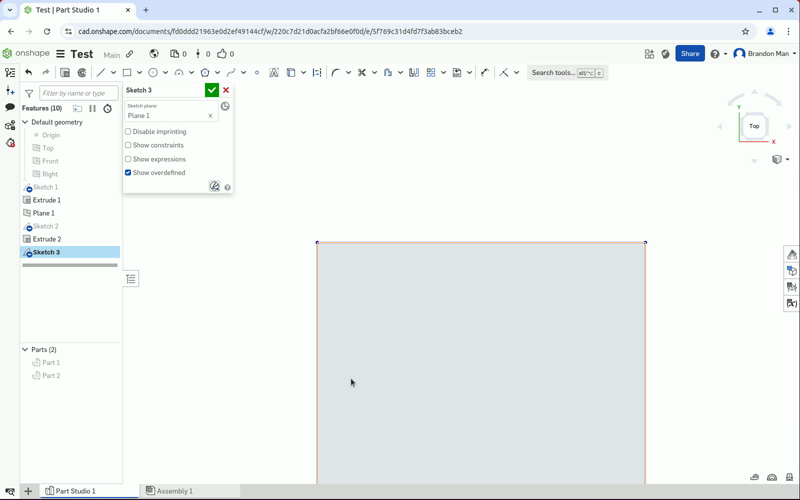
click(351, 378)
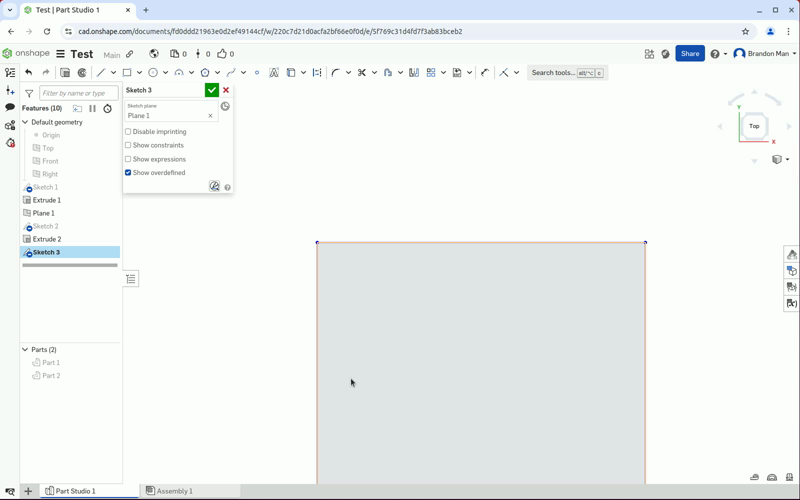
scroll(-6)
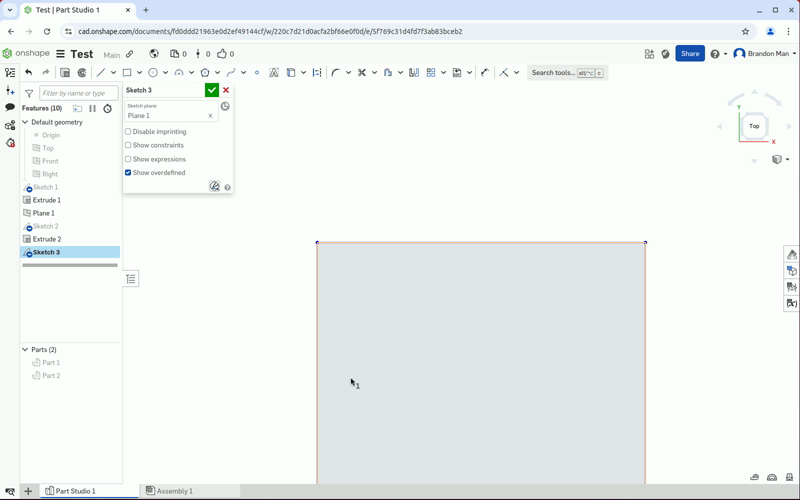
scroll(-6)
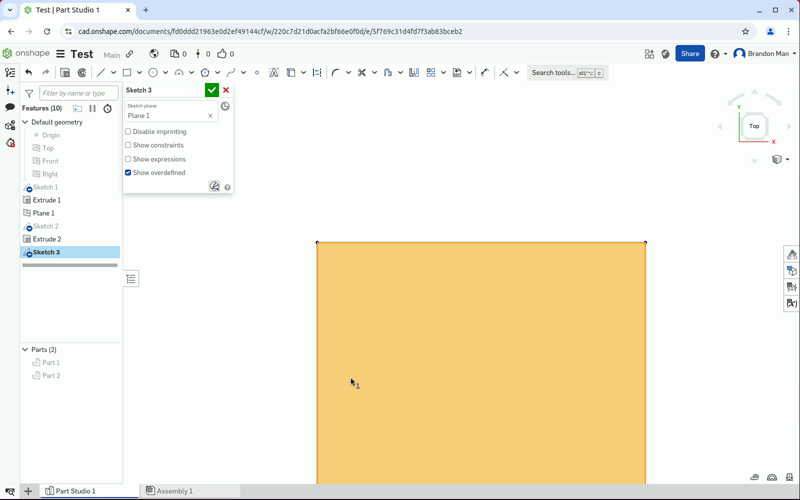
scroll(-6)
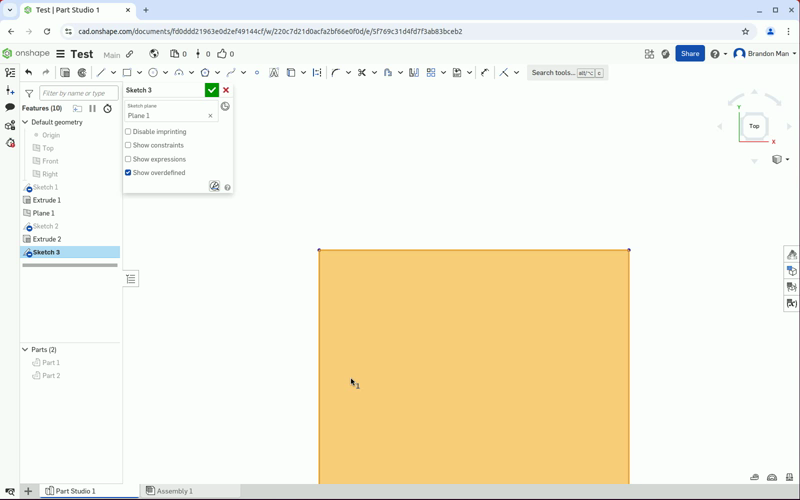
scroll(-6)
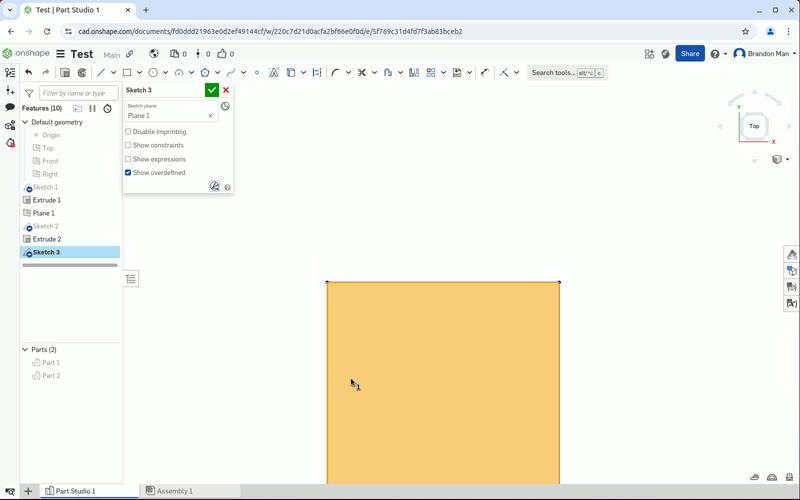
scroll(-6)
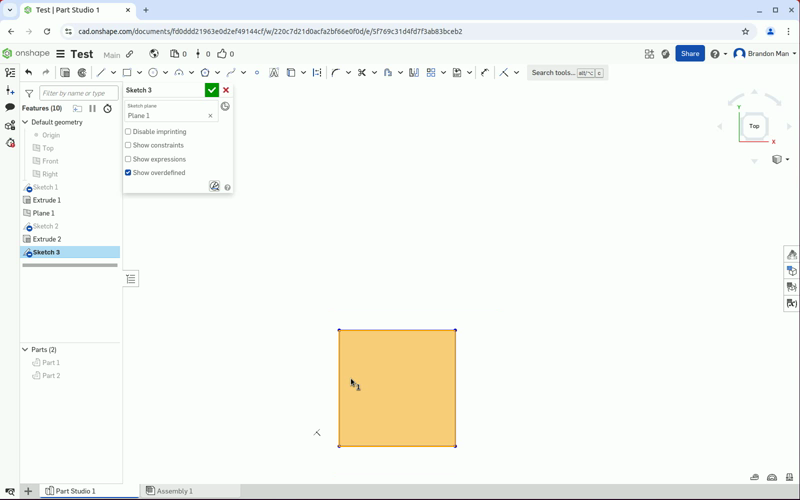
scroll(-6)
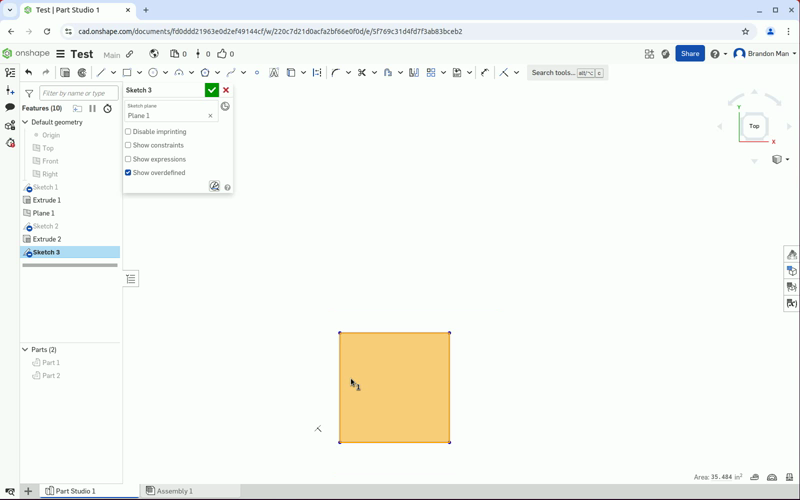
scroll(-6)
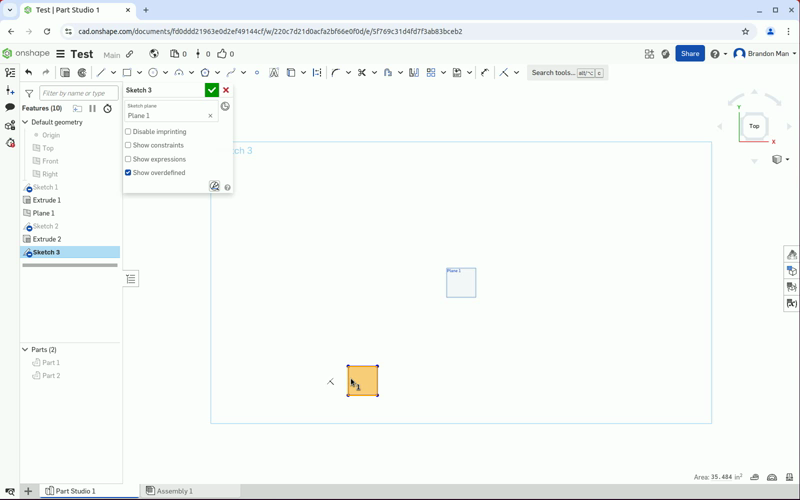
mouse_move(73, 352)
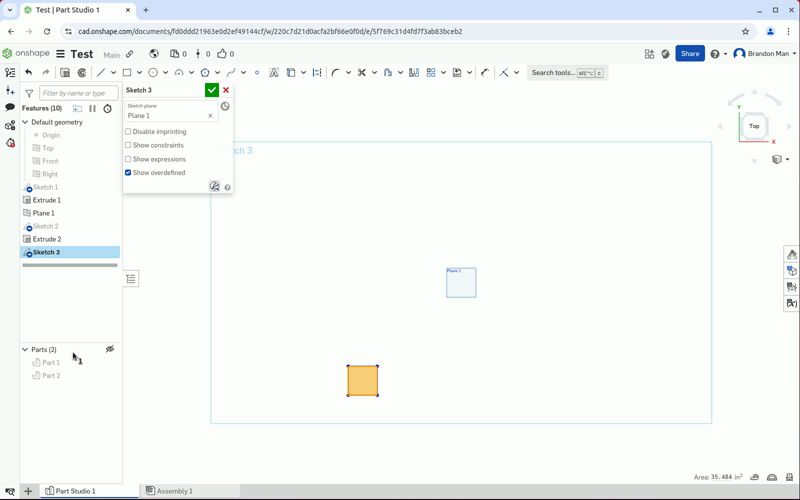
key(shift+y)
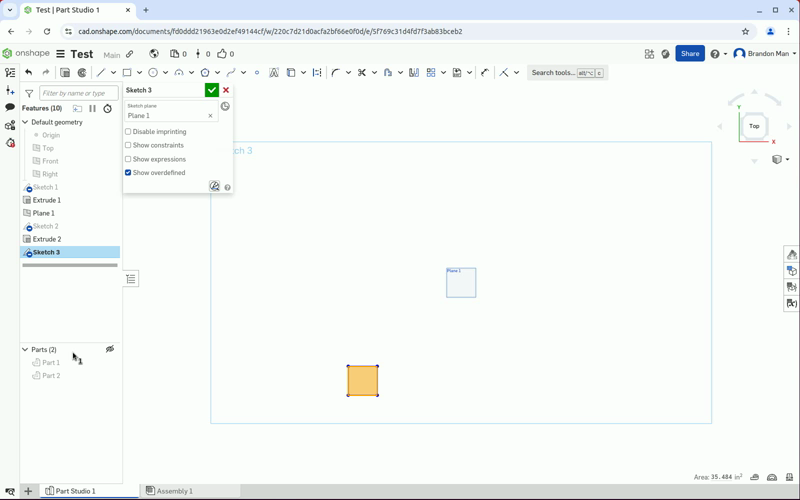
key(shift+e)
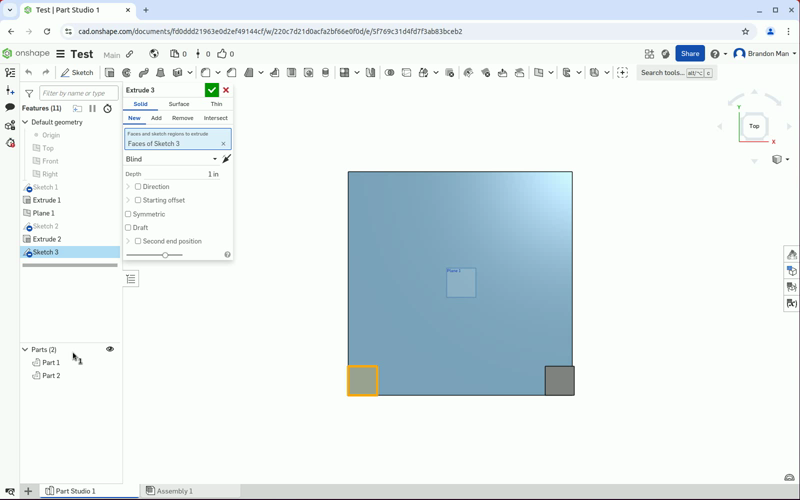
mouse_move(143, 106)
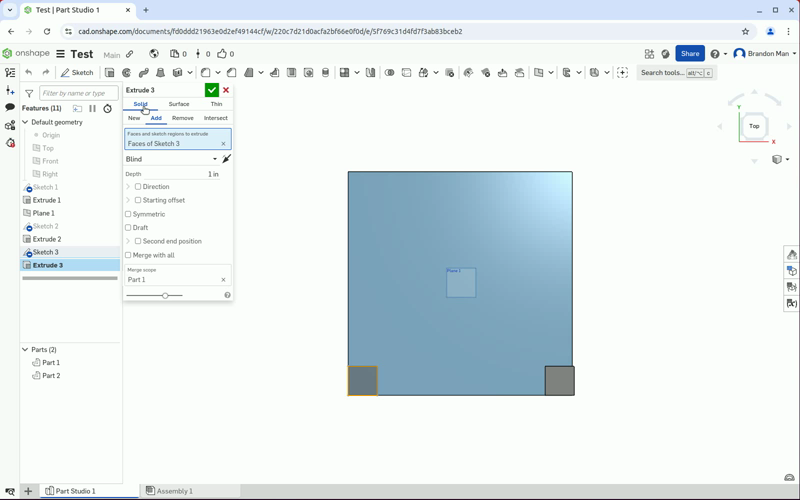
click(143, 106)
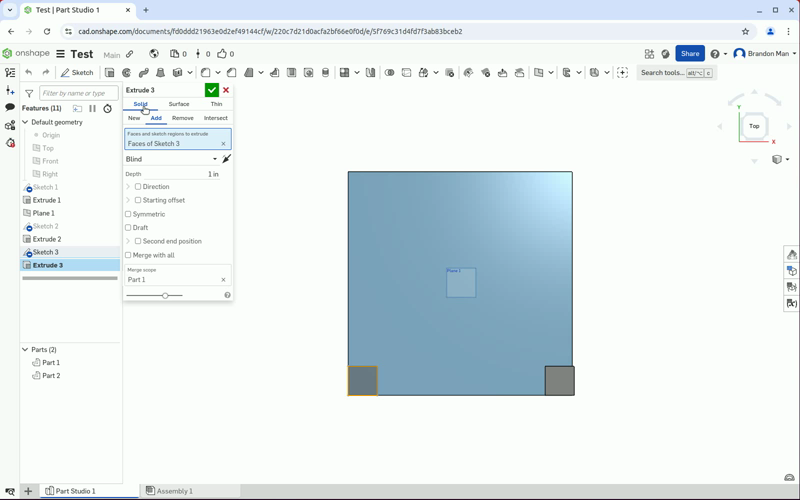
mouse_move(137, 120)
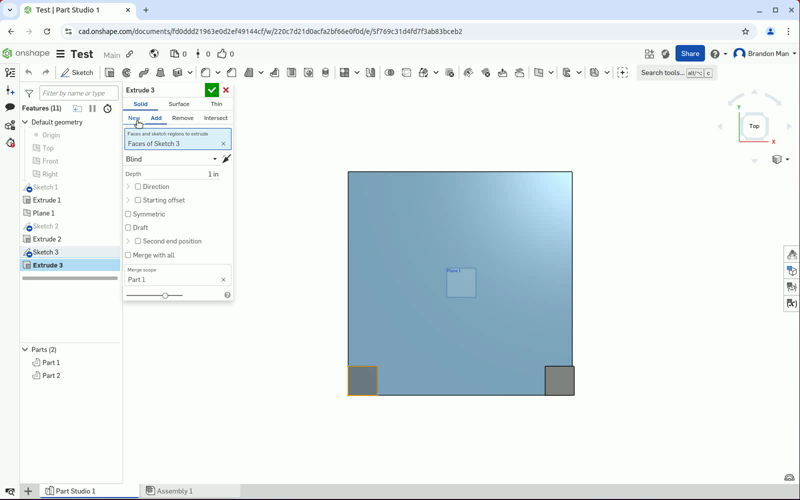
click(137, 120)
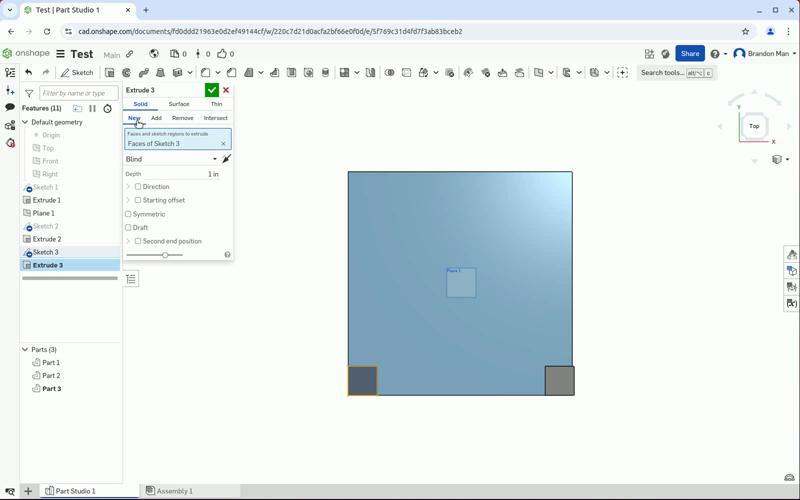
key(tab, 4)
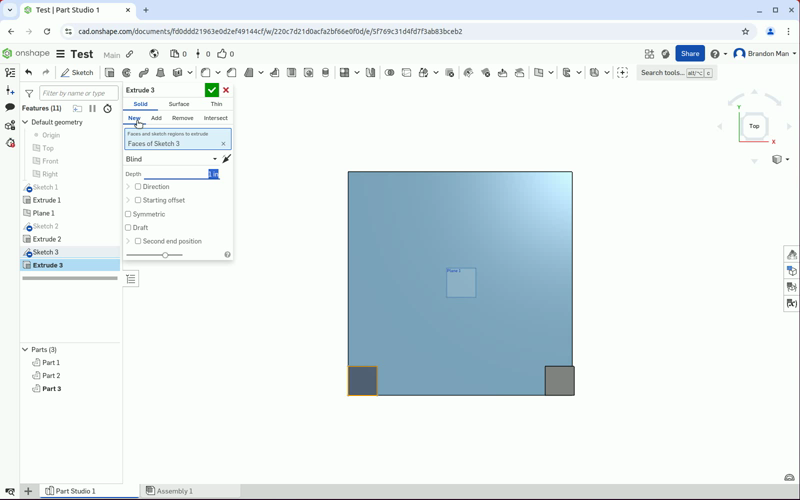
text(19.257)
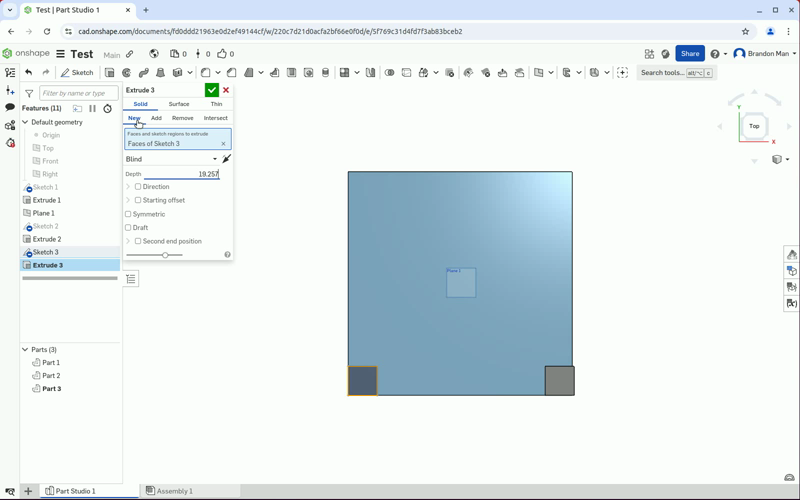
key(enter)
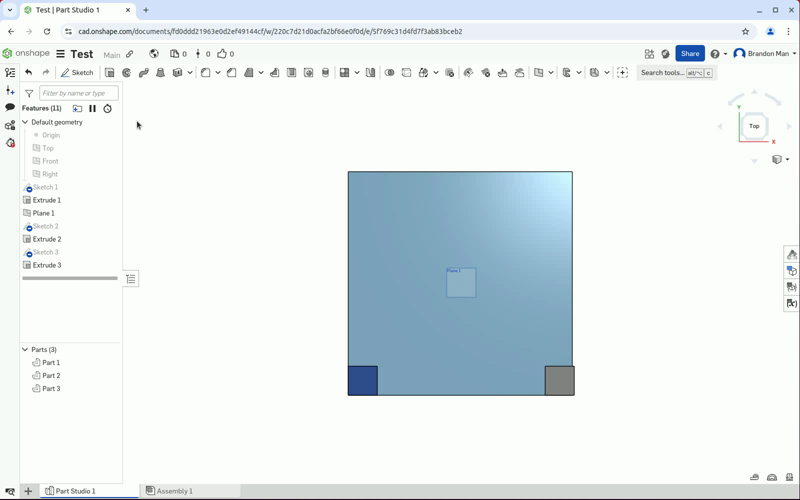
key(shift+h)
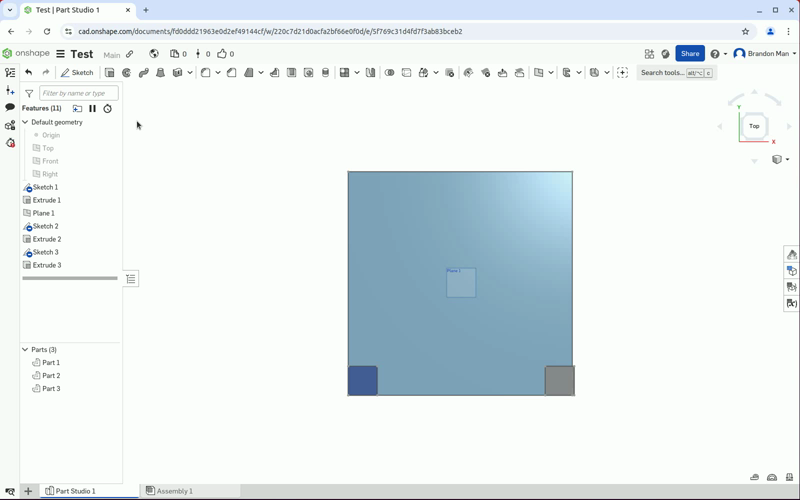
key(shift+h)
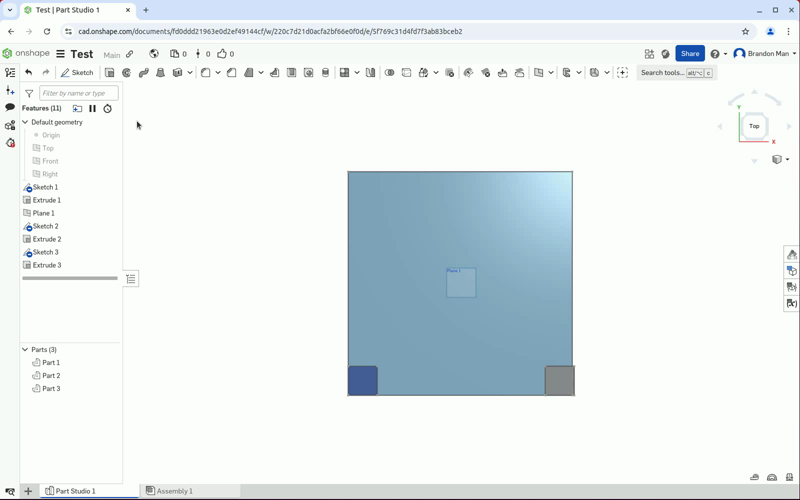
key(shift+7)
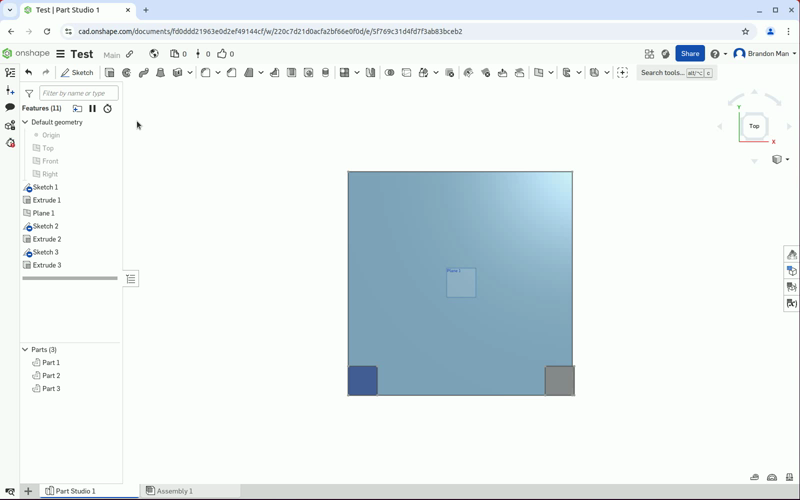
key(up, 3)
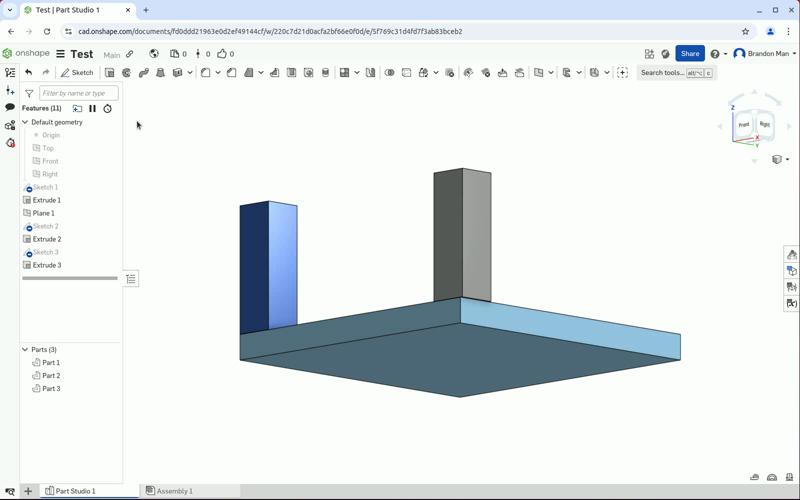
key(left, 3)
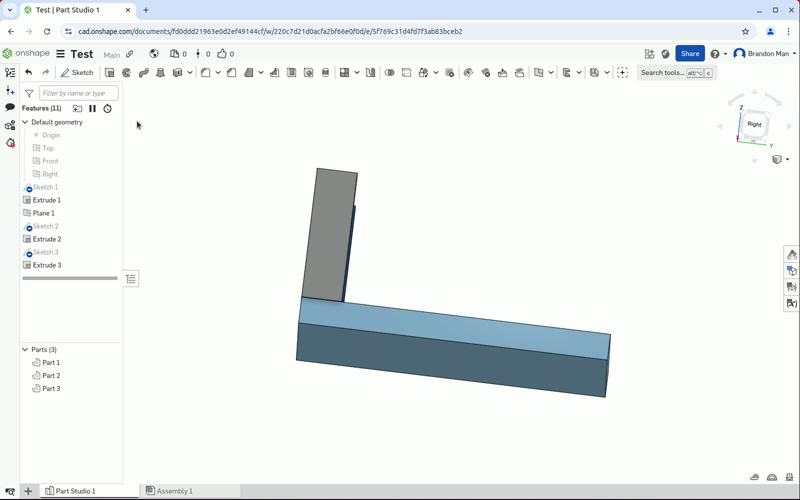
key(right, 3)
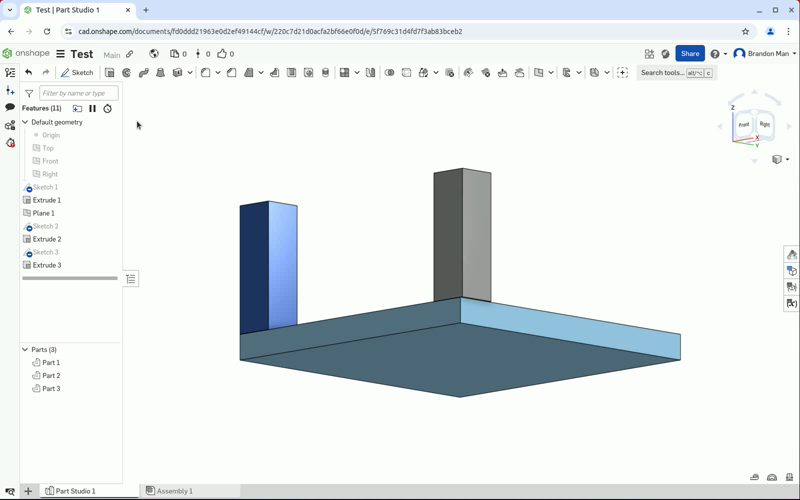
key(down, 3)
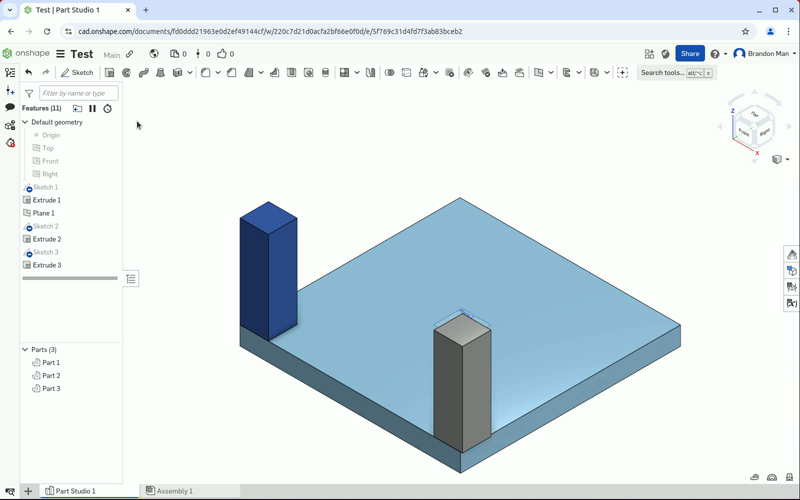
mouse_move(73, 189)
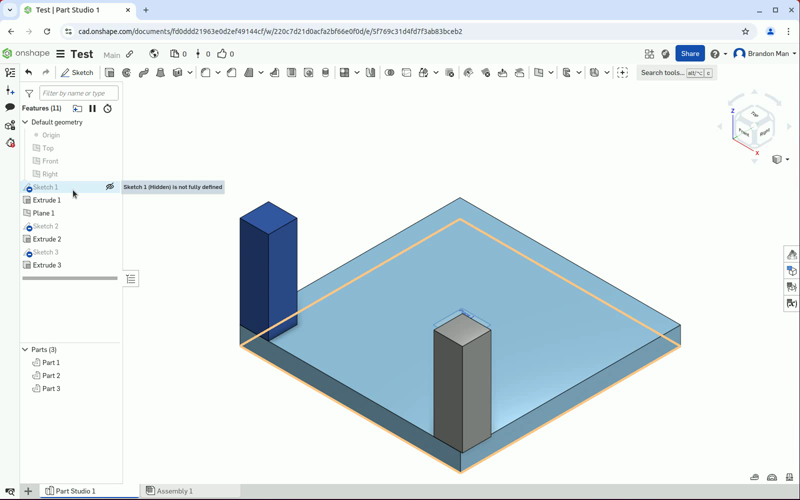
click(73, 189)